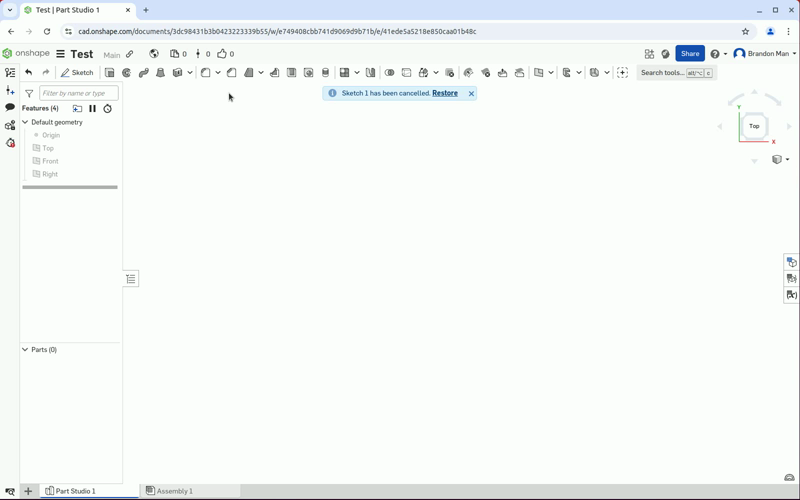
key(shift+h)
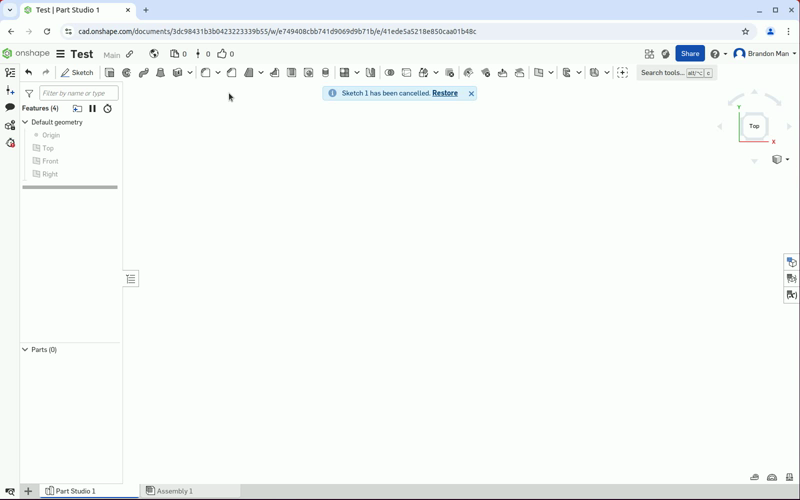
mouse_move(73, 352)
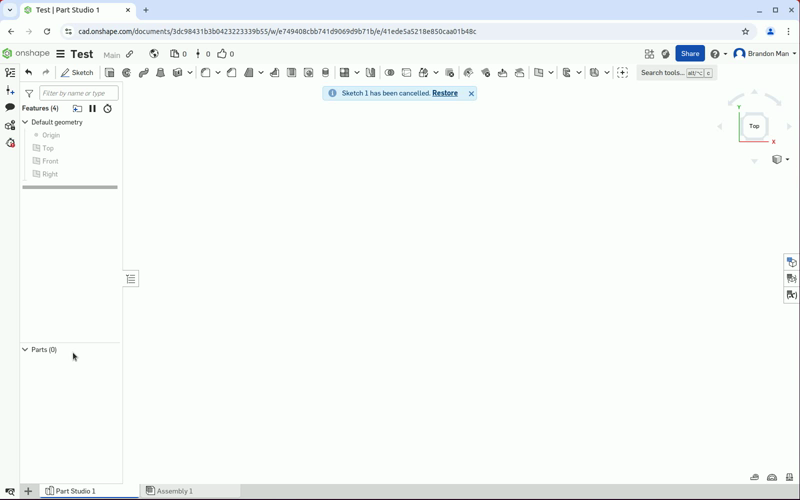
key(y)
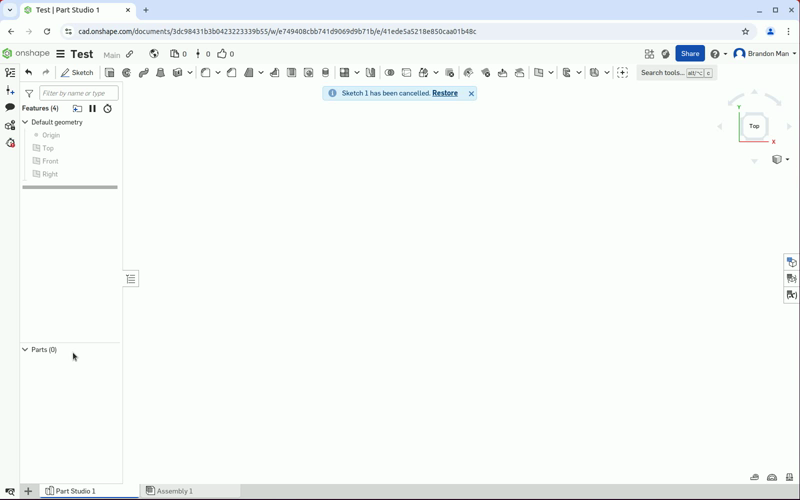
key(shift+p)
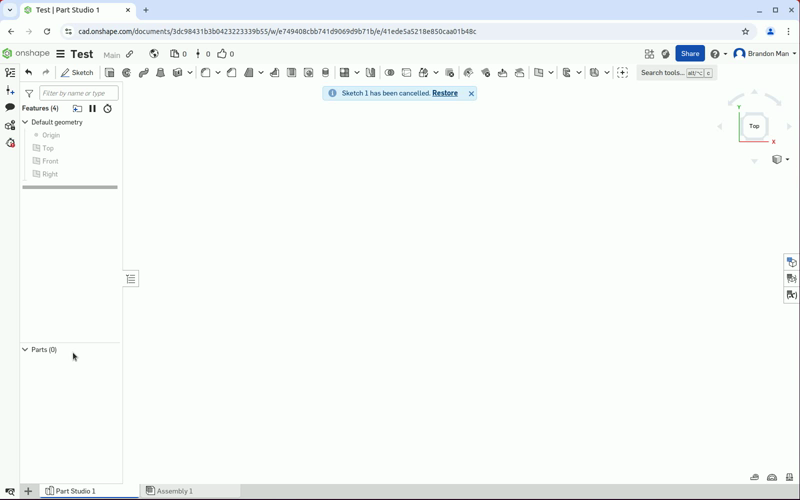
key(space)
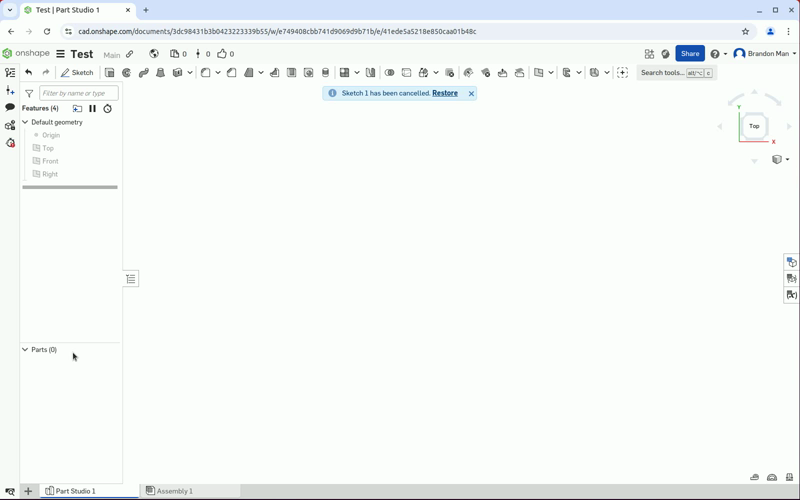
key_down(shift)
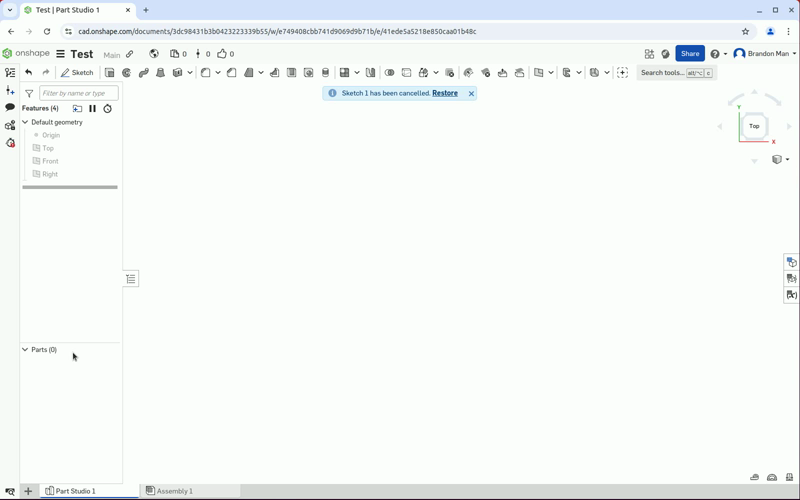
key(up)
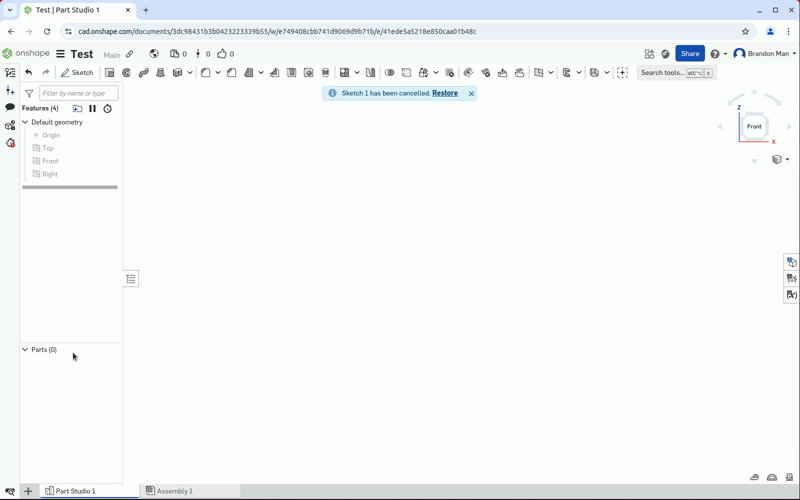
key_up(shift)
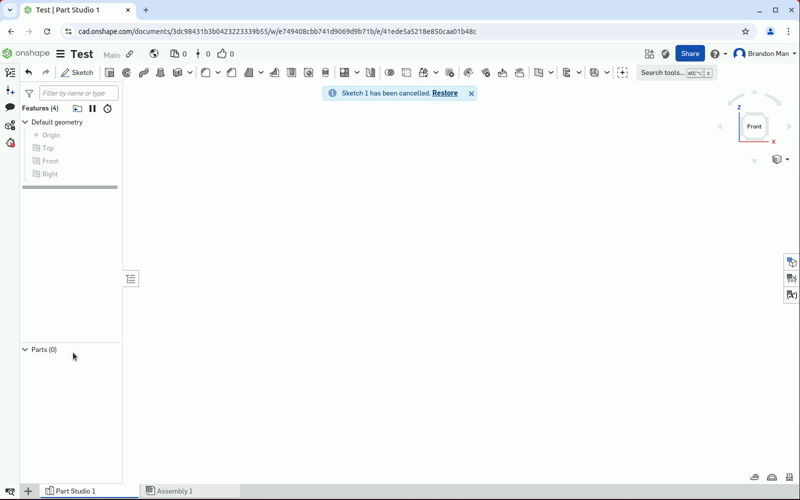
mouse_move(73, 352)
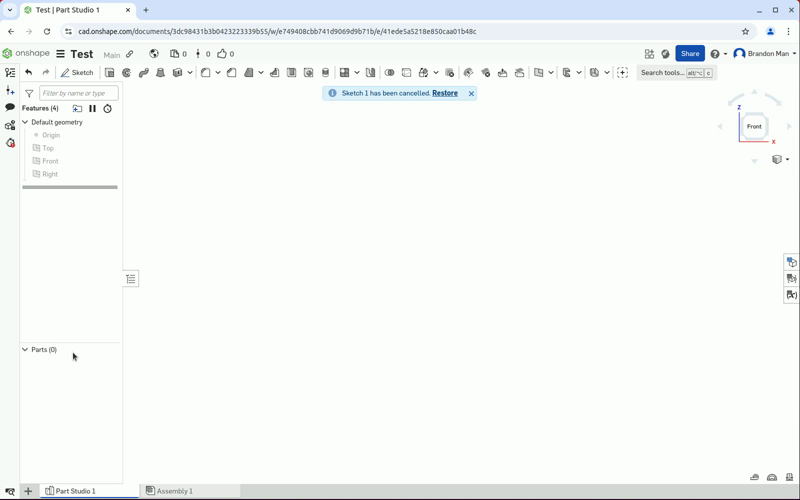
key(shift+y)
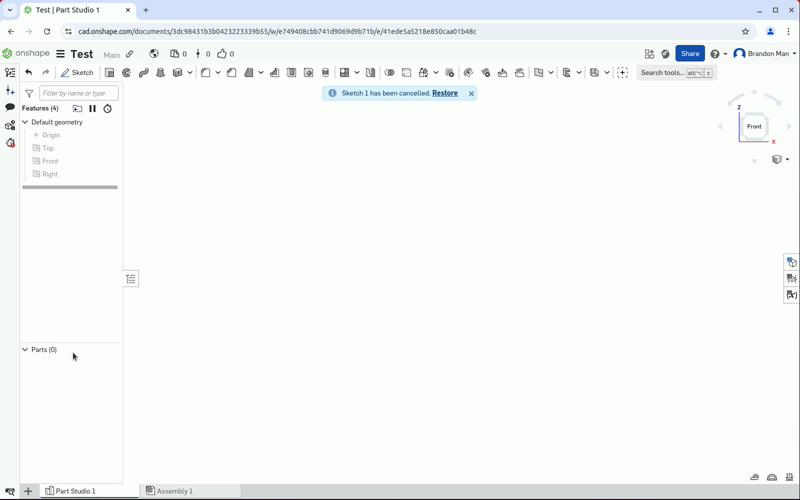
key(shift+s)
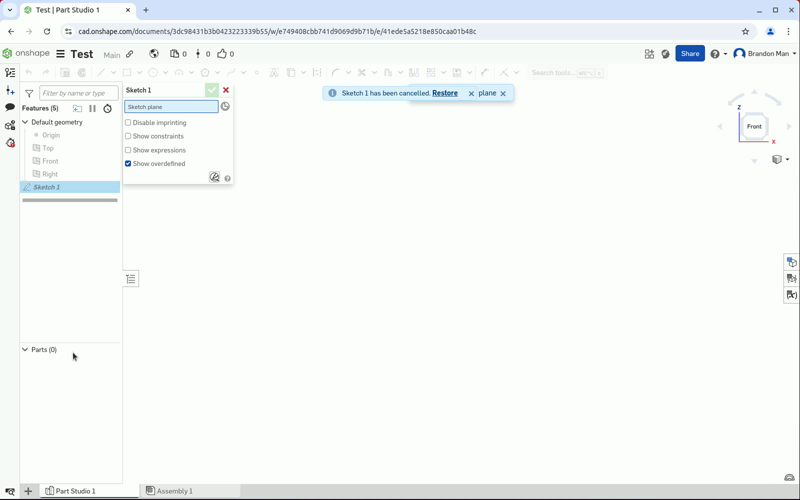
mouse_move(73, 163)
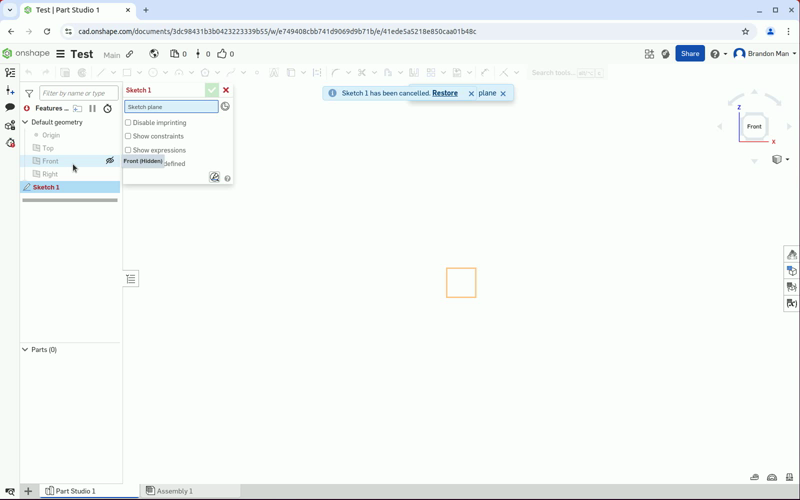
click(73, 163)
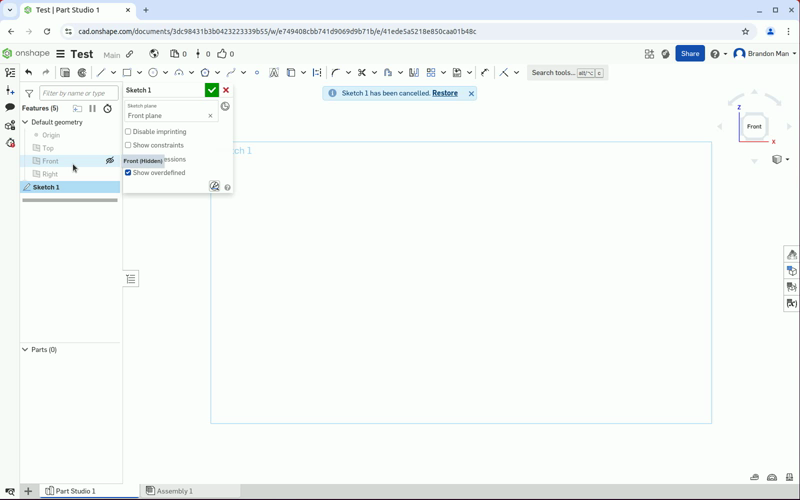
mouse_move(73, 352)
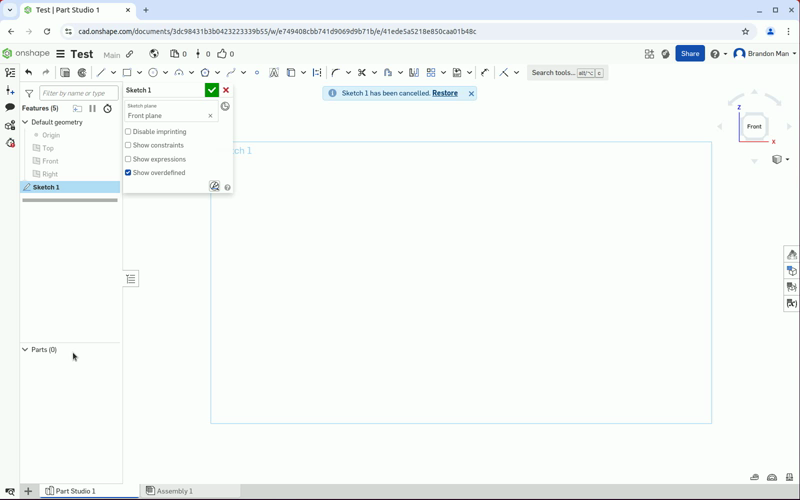
key(y)
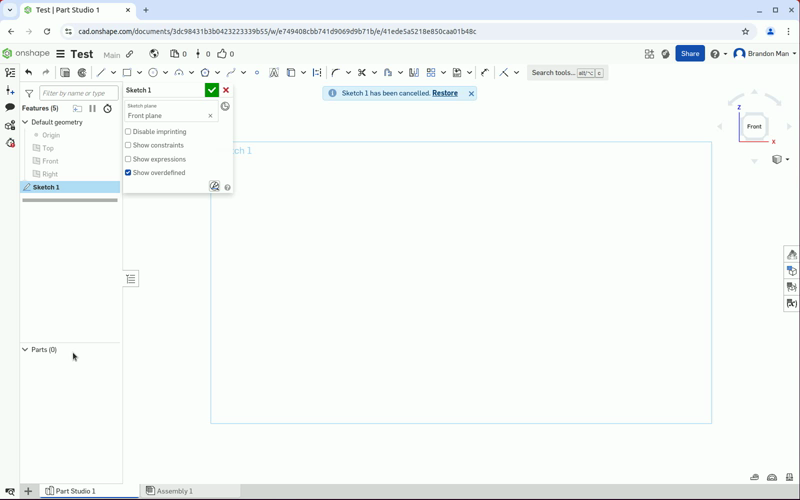
key(l)
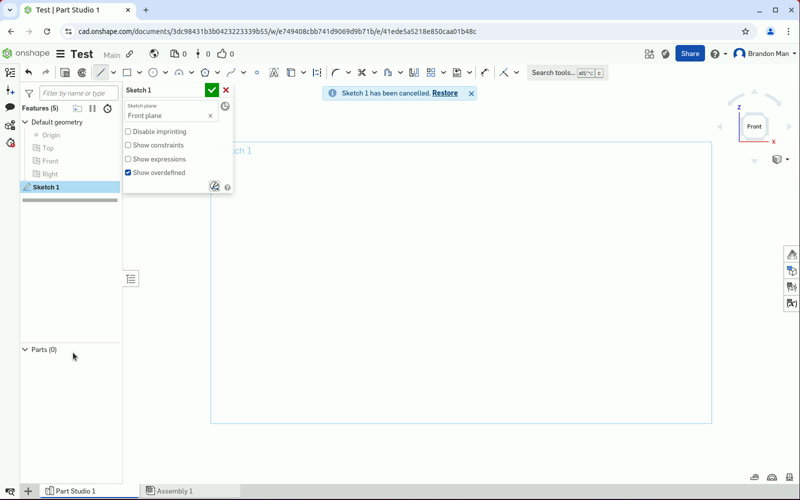
key_down(shift)
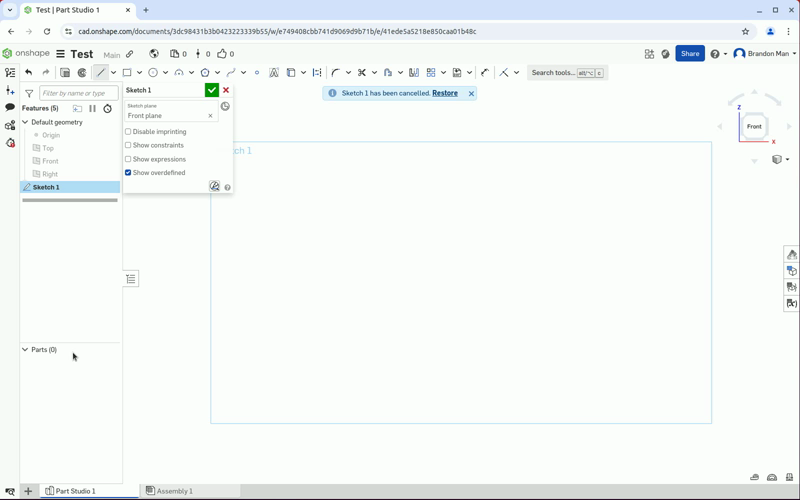
mouse_move(411, 200)
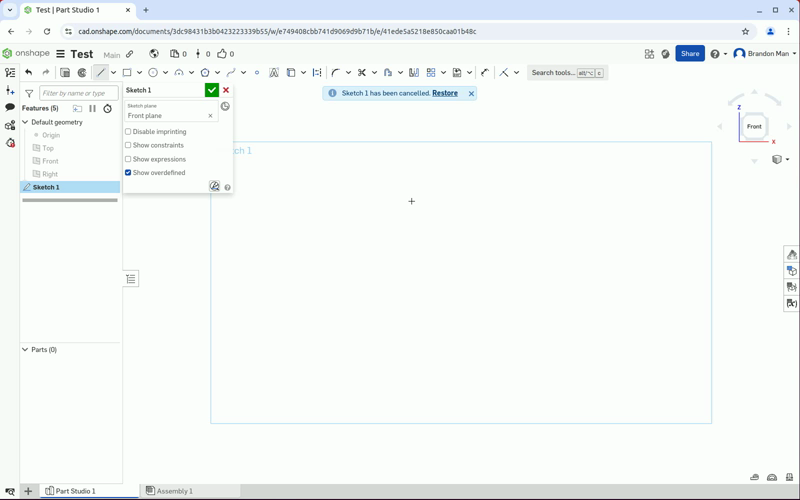
click(411, 200)
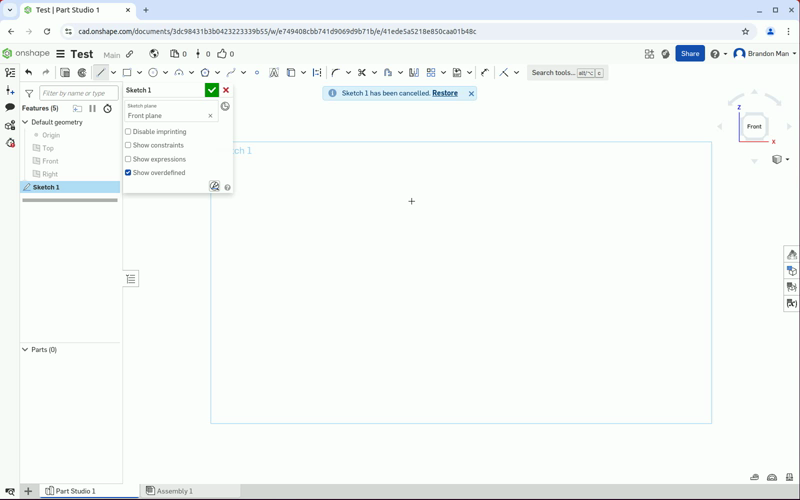
key_up(shift)
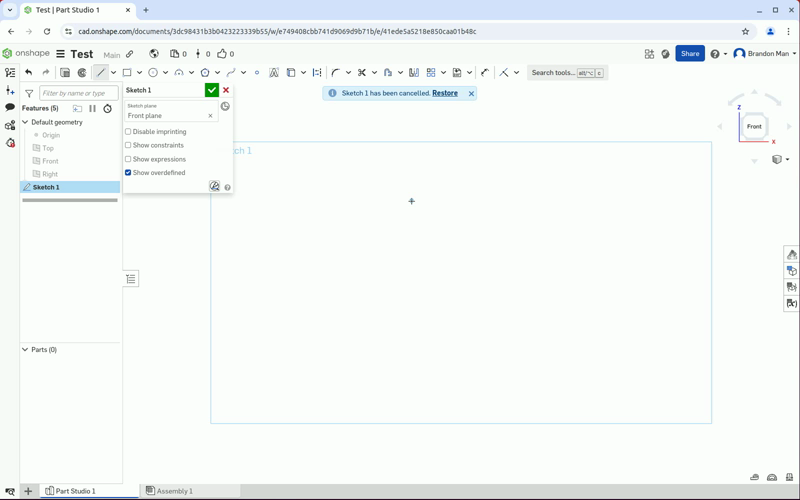
key_down(shift)
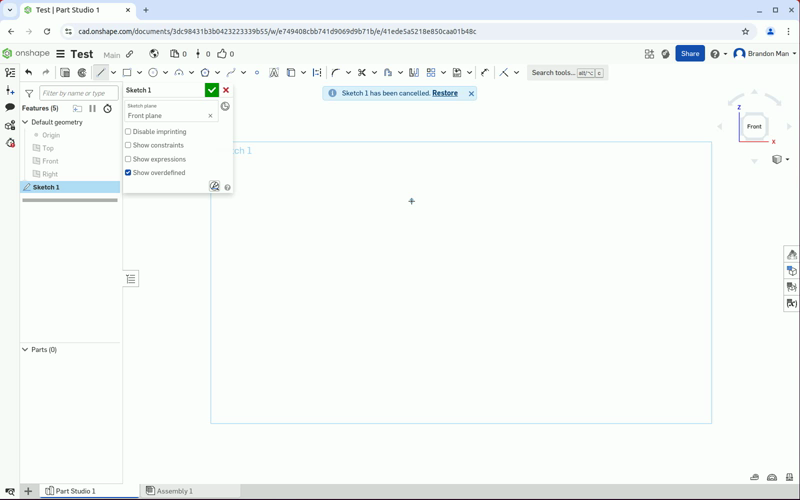
mouse_move(441, 200)
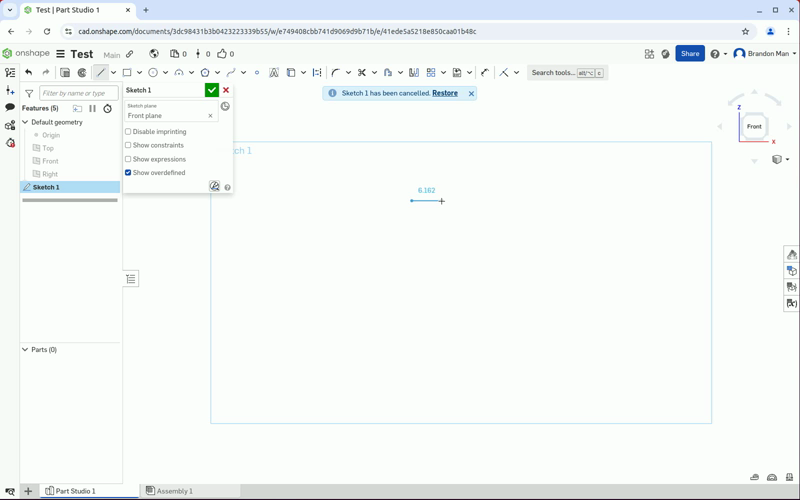
mouse_move(461, 200)
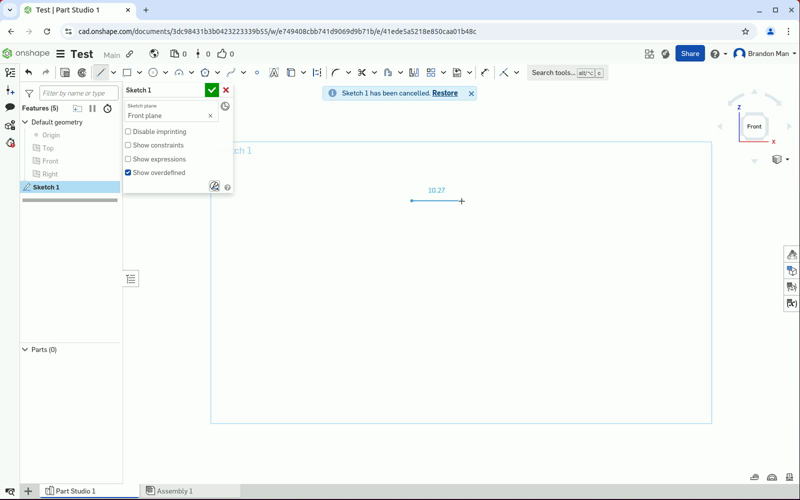
click(461, 200)
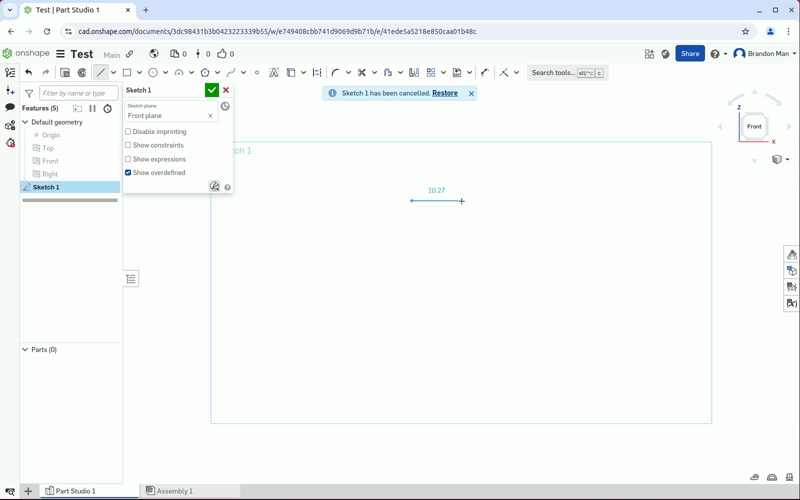
key_up(shift)
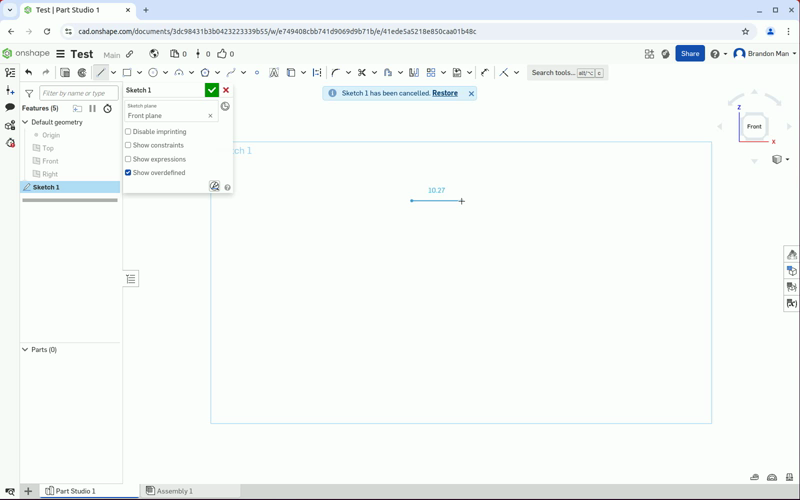
key_down(shift)
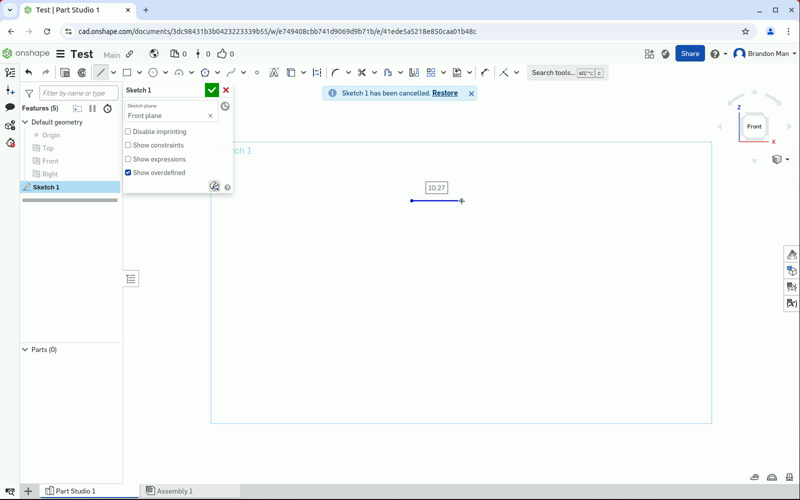
mouse_move(492, 200)
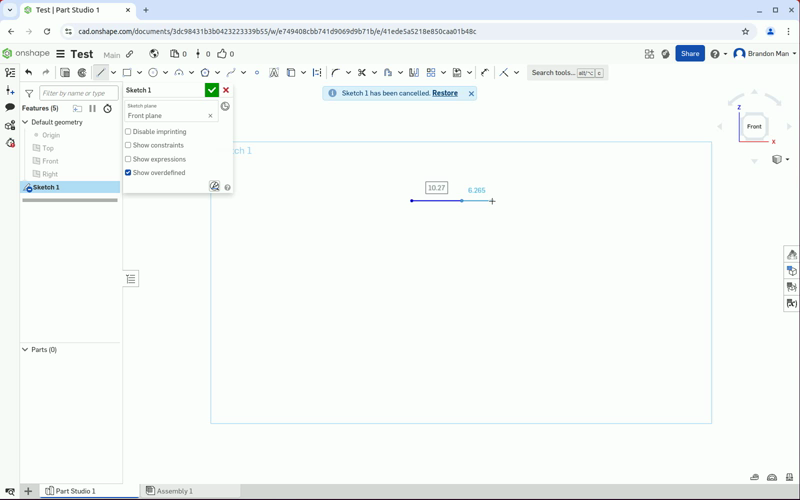
mouse_move(511, 200)
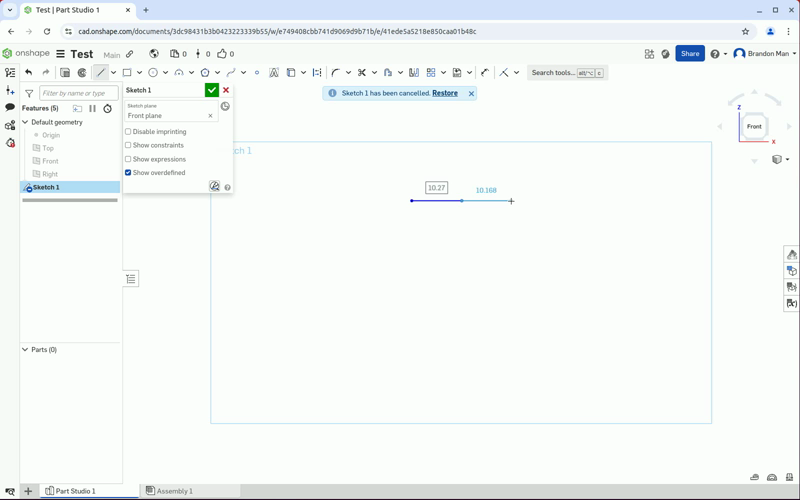
click(511, 200)
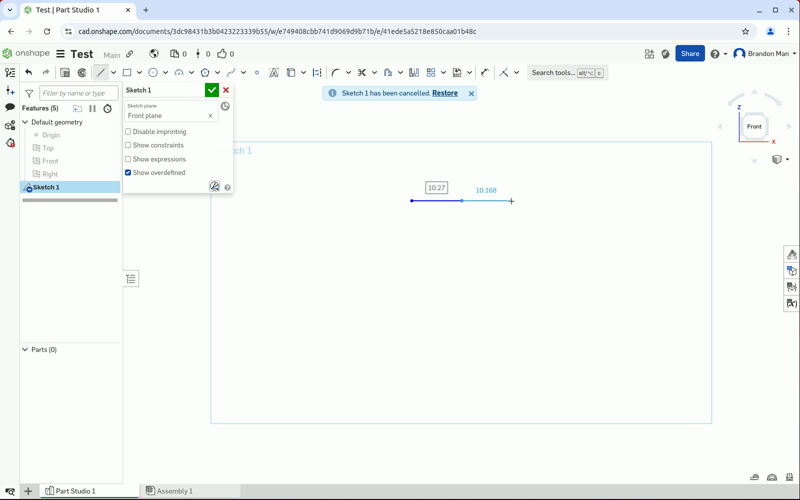
key_up(shift)
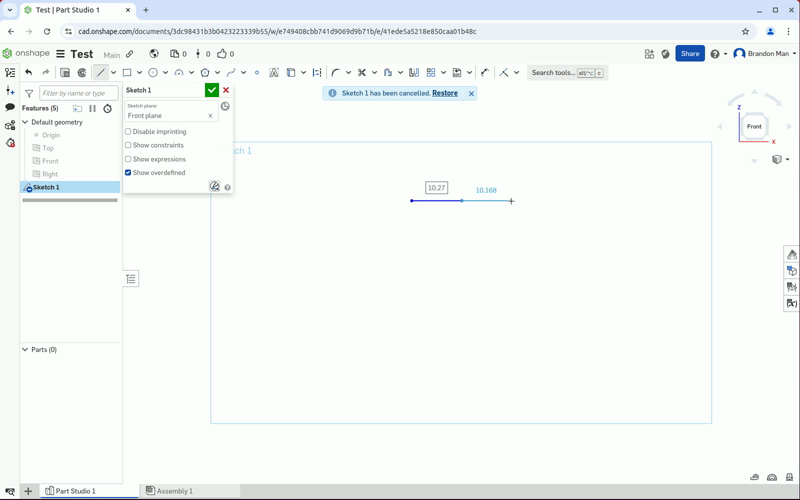
key_down(shift)
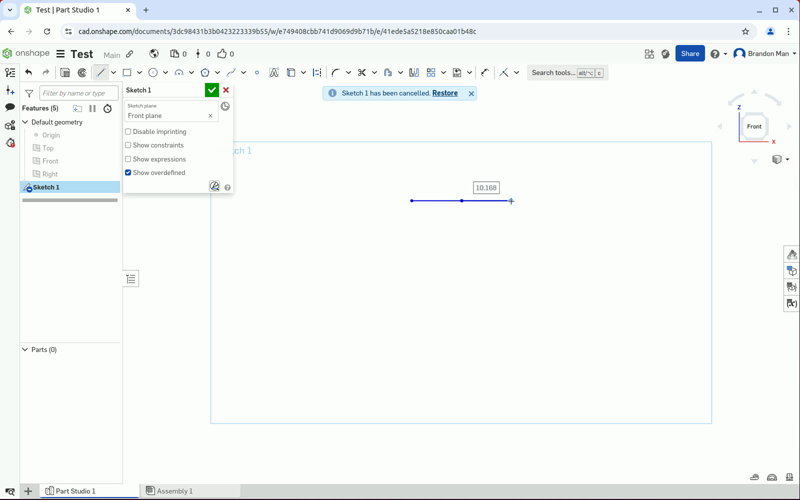
mouse_move(541, 200)
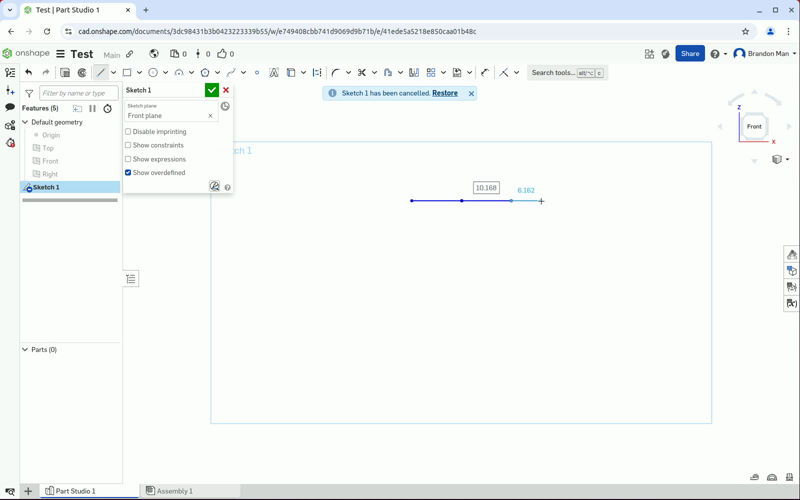
mouse_move(461, 169)
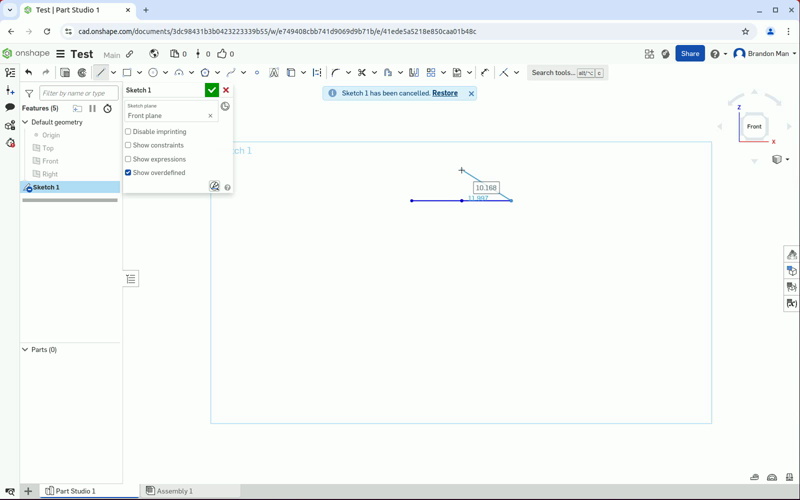
click(461, 169)
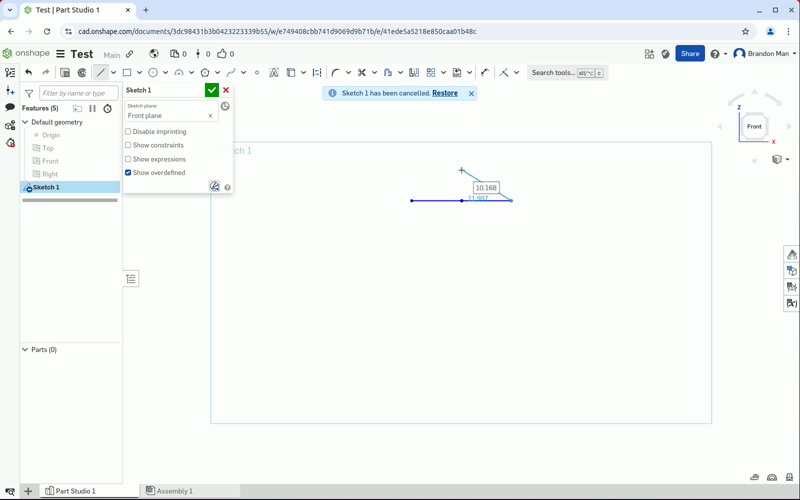
key_up(shift)
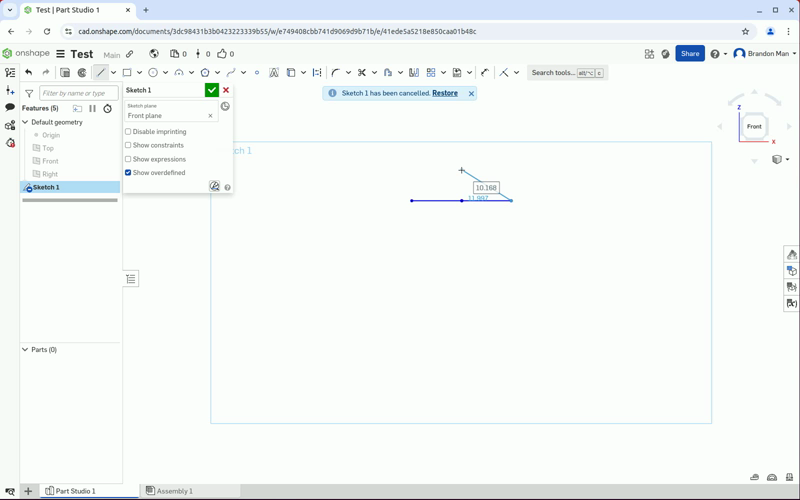
mouse_move(492, 169)
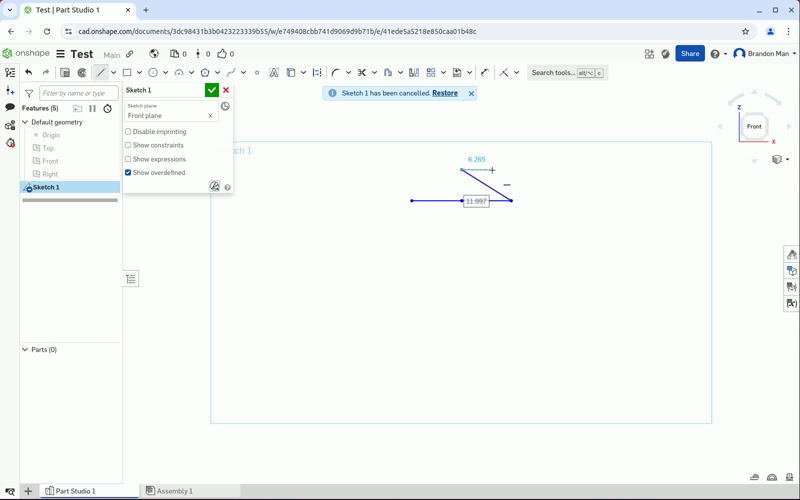
key_down(shift)
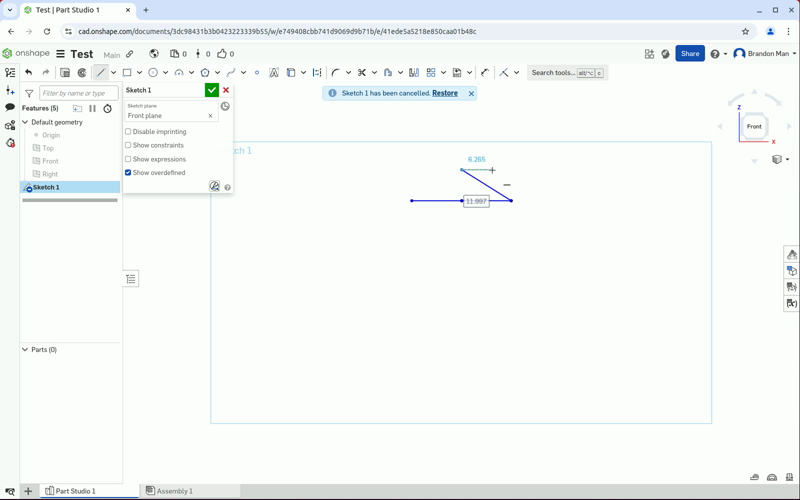
mouse_move(411, 200)
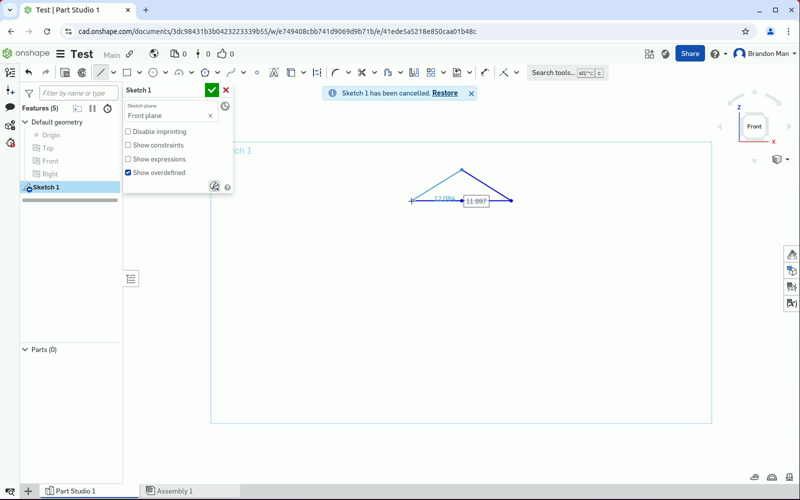
key_up(shift)
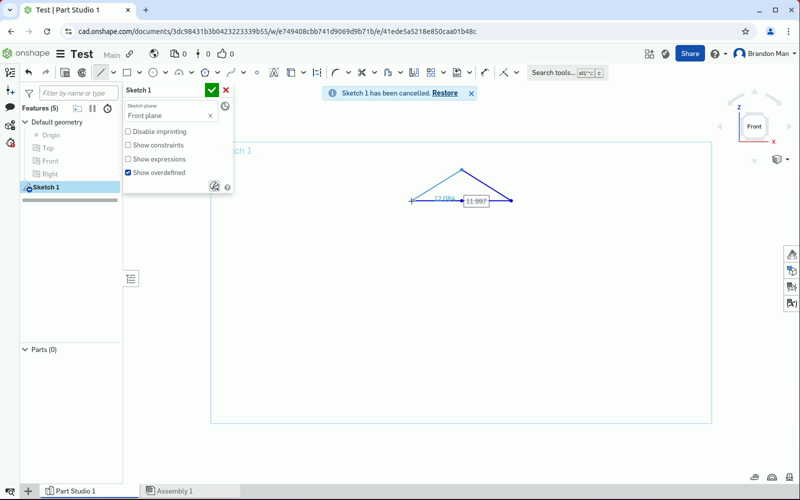
click(411, 200)
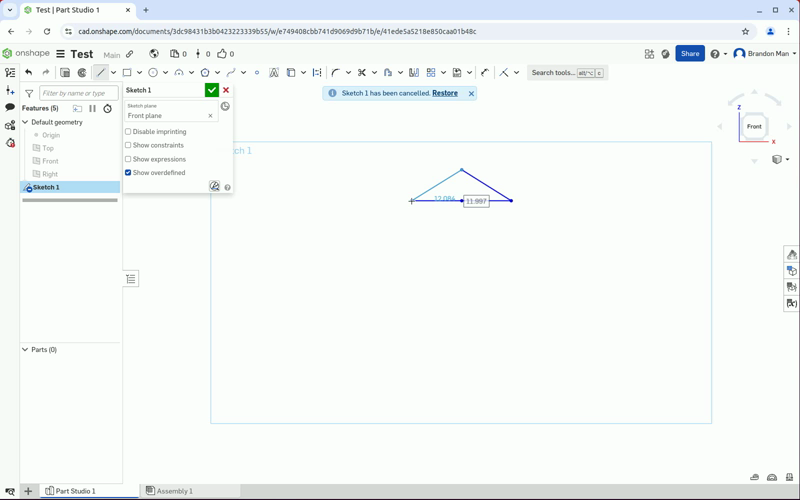
key(esc)
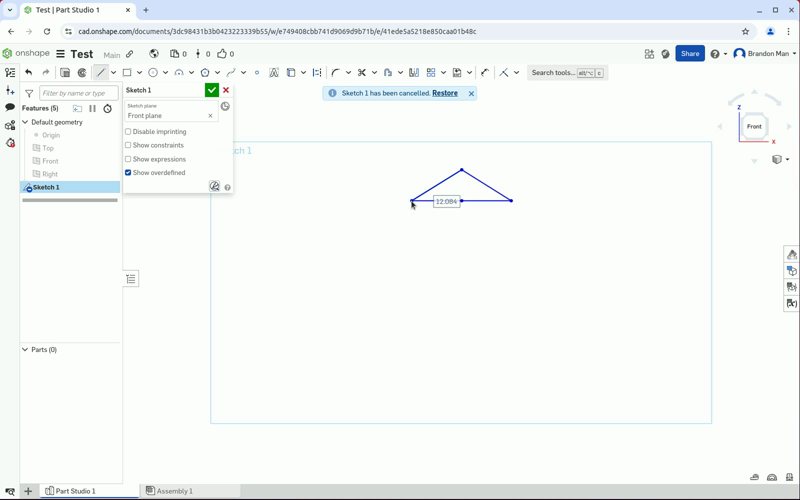
mouse_move(495, 198)
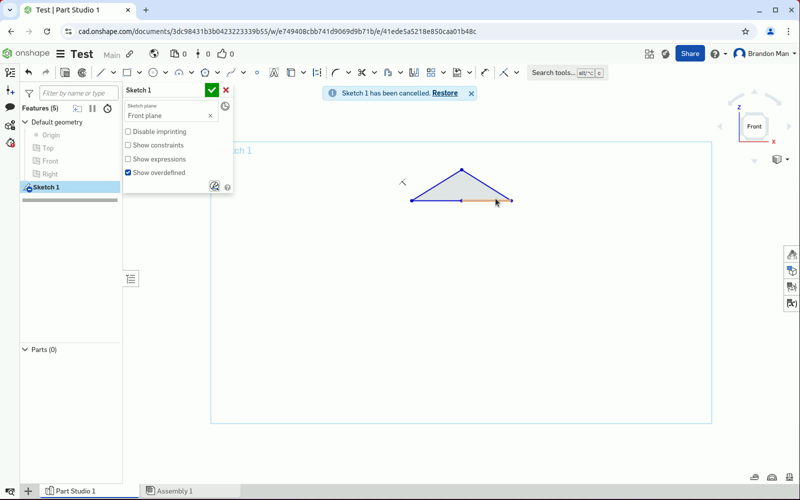
scroll(6)
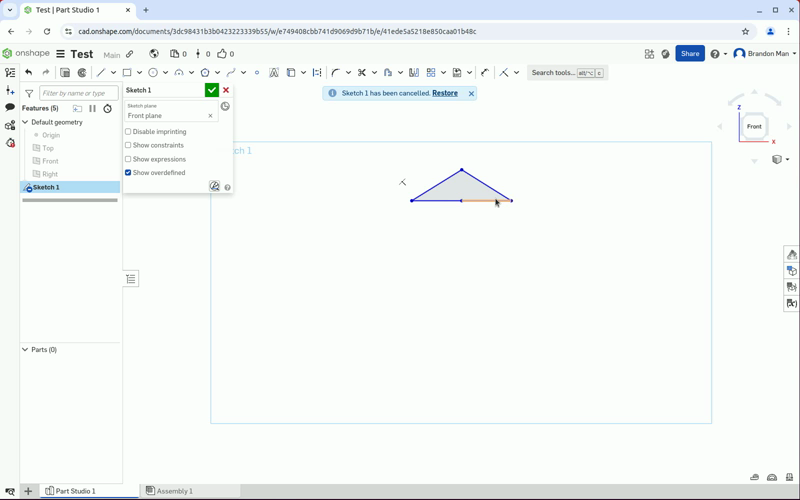
scroll(6)
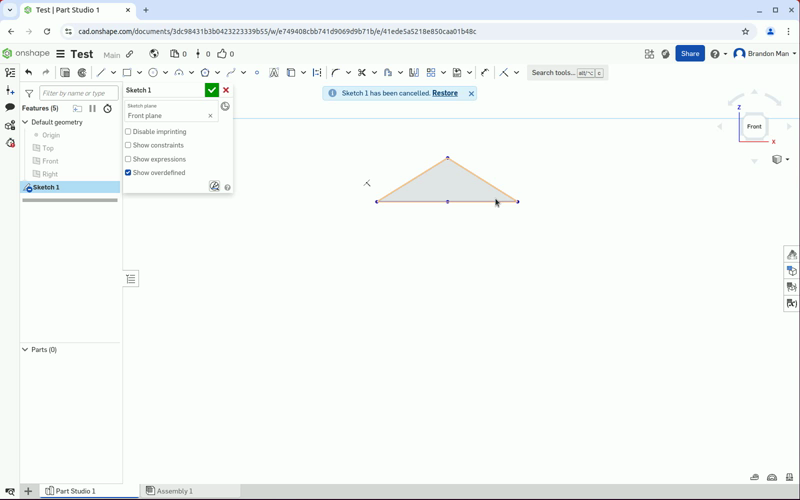
scroll(6)
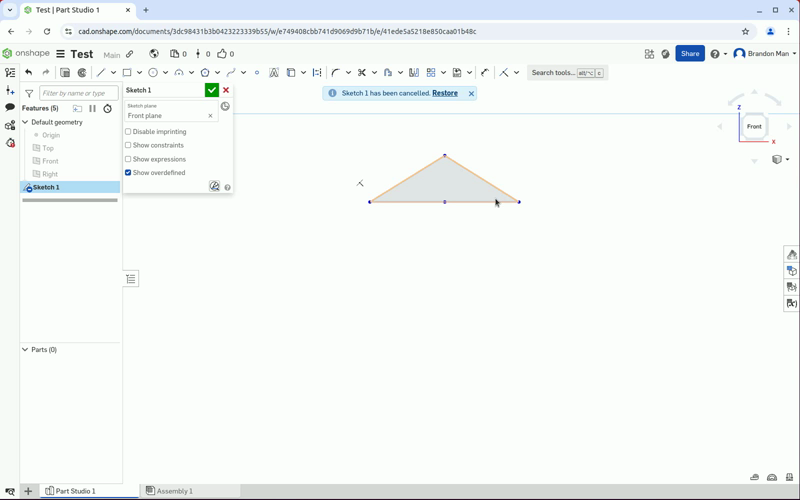
scroll(6)
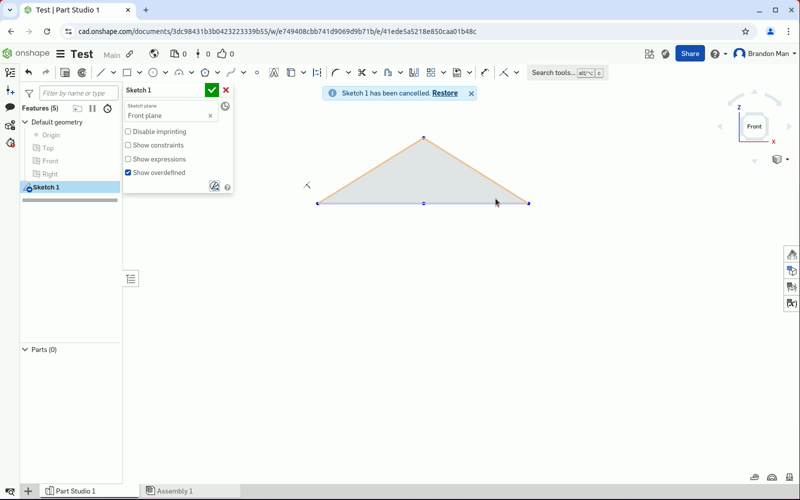
scroll(6)
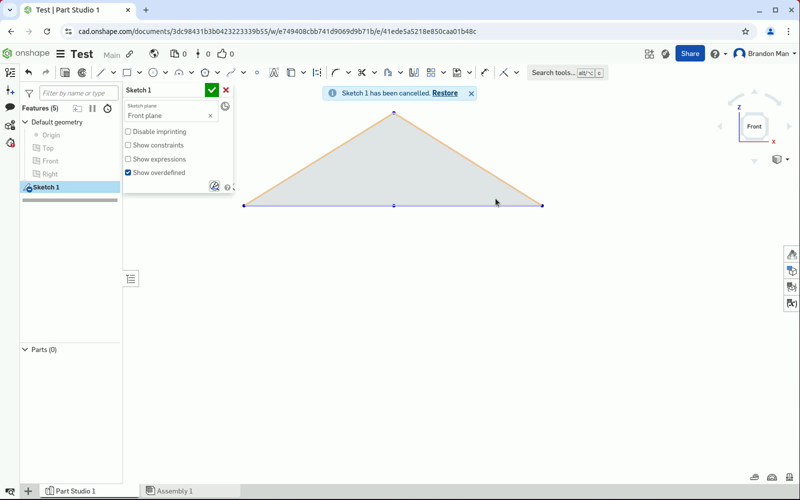
scroll(6)
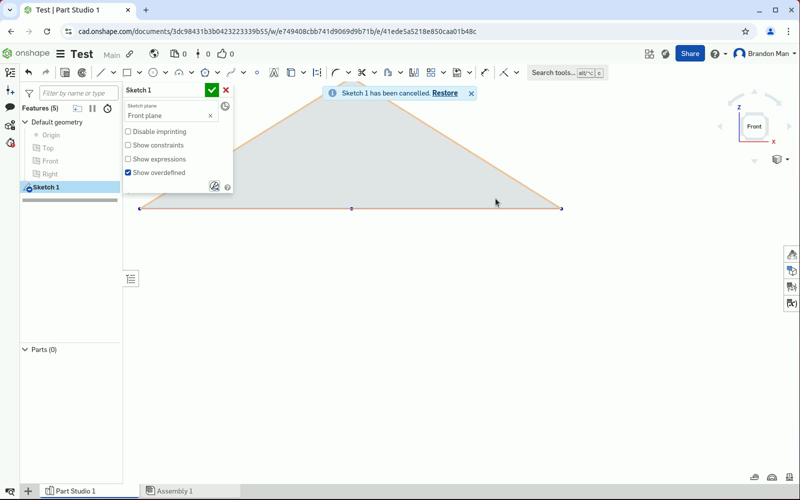
scroll(6)
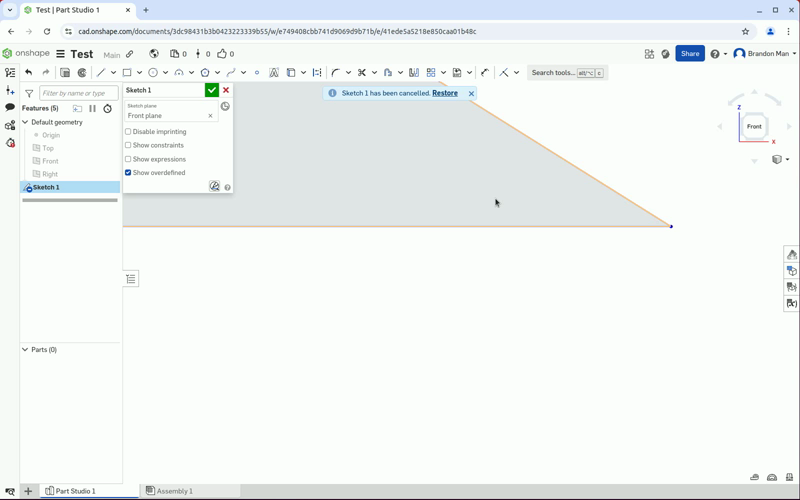
click(495, 198)
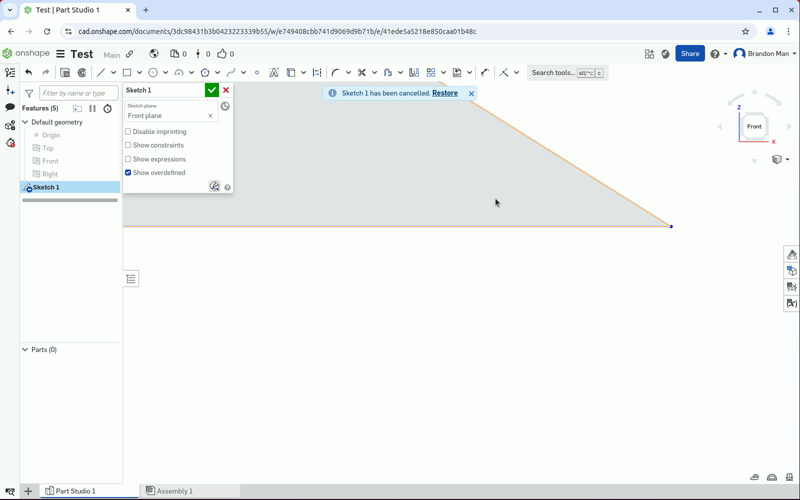
scroll(-6)
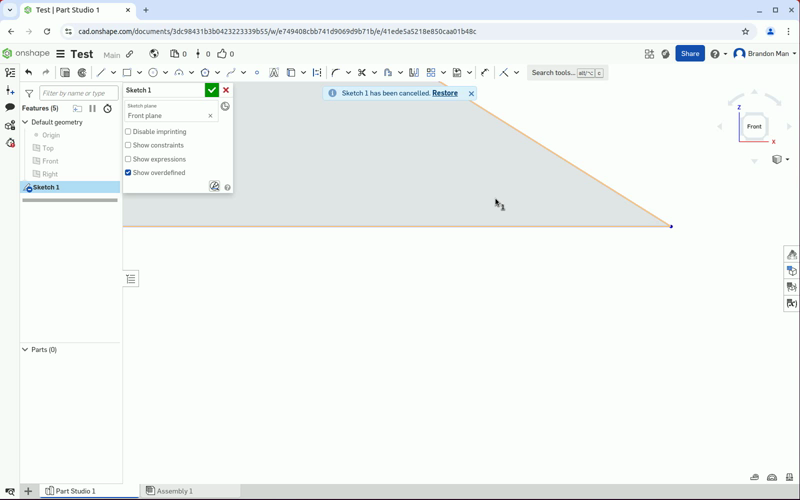
scroll(-6)
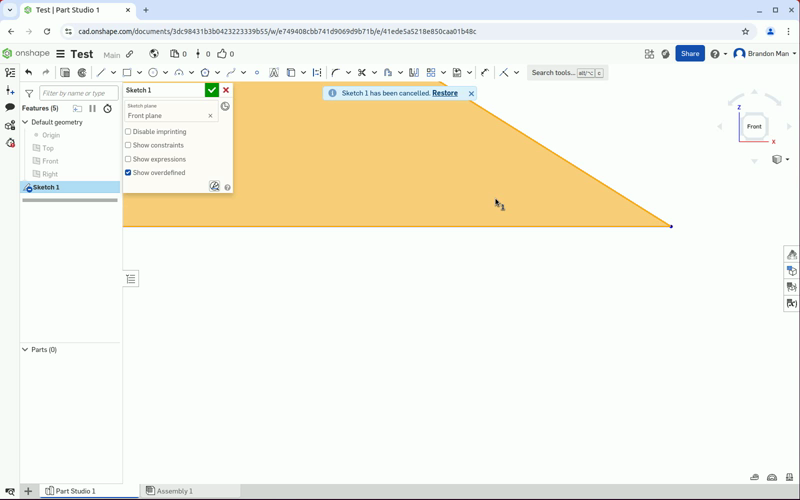
scroll(-6)
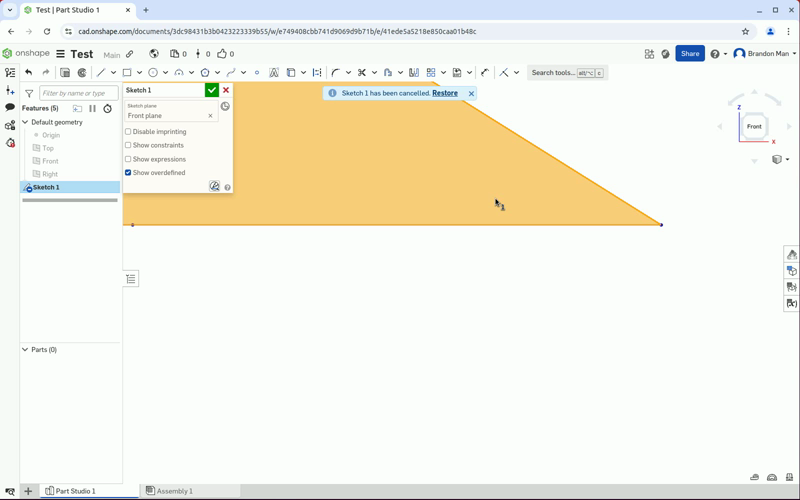
scroll(-6)
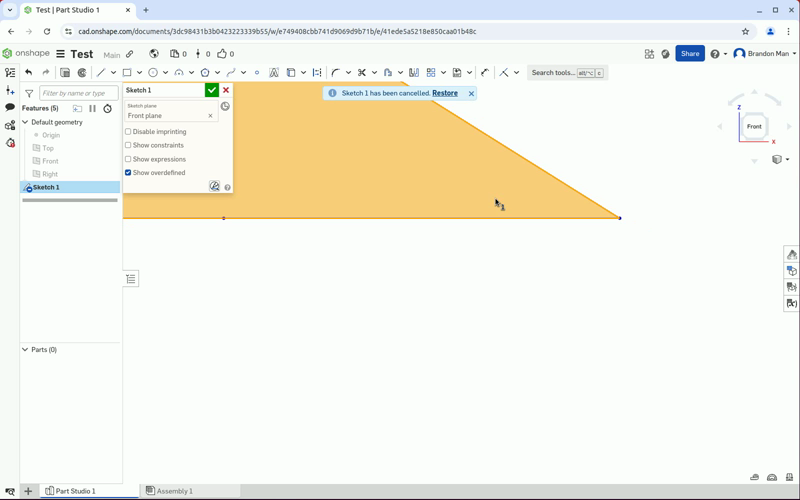
scroll(-6)
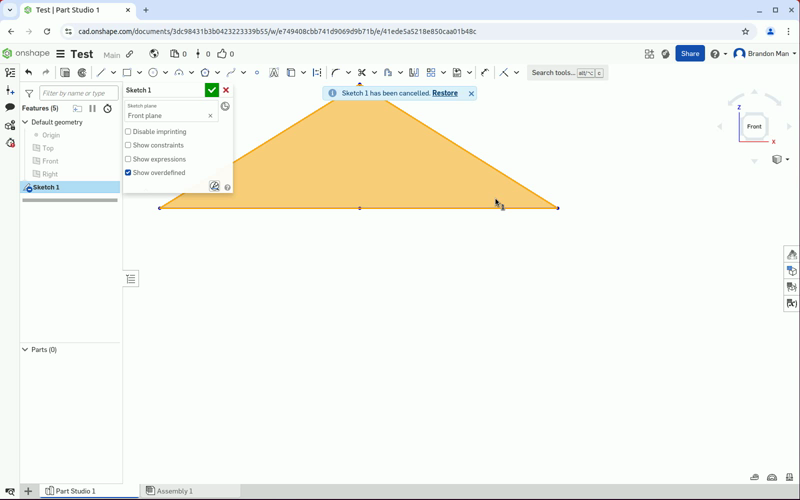
scroll(-6)
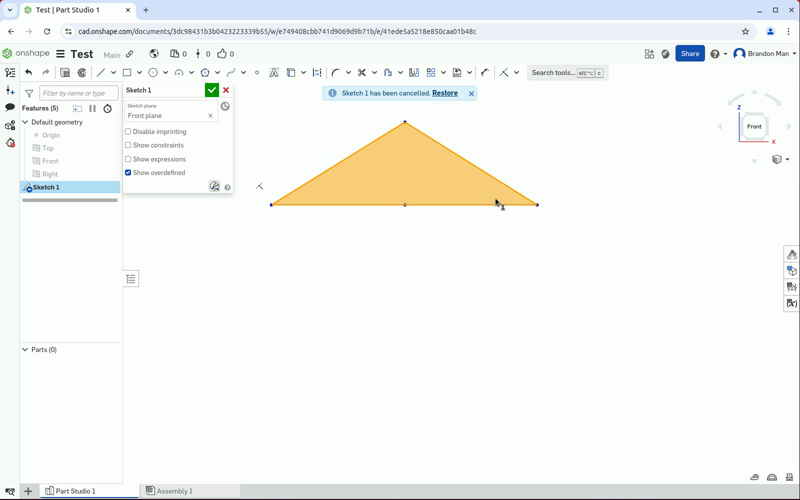
scroll(-6)
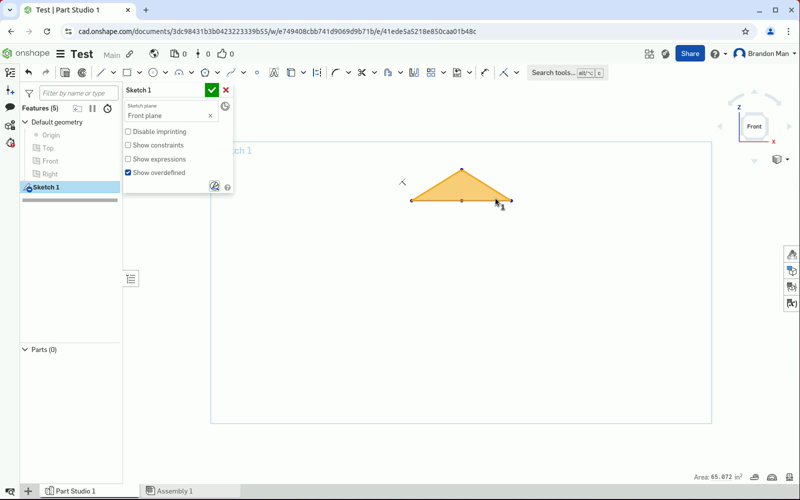
mouse_move(73, 352)
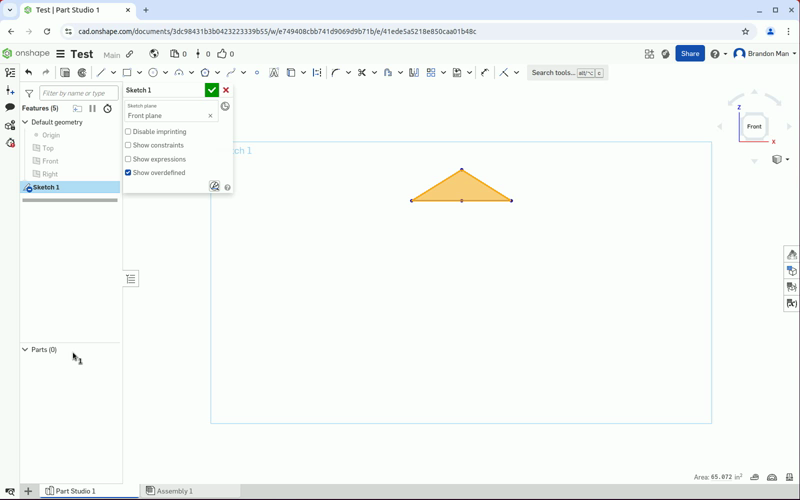
key(shift+y)
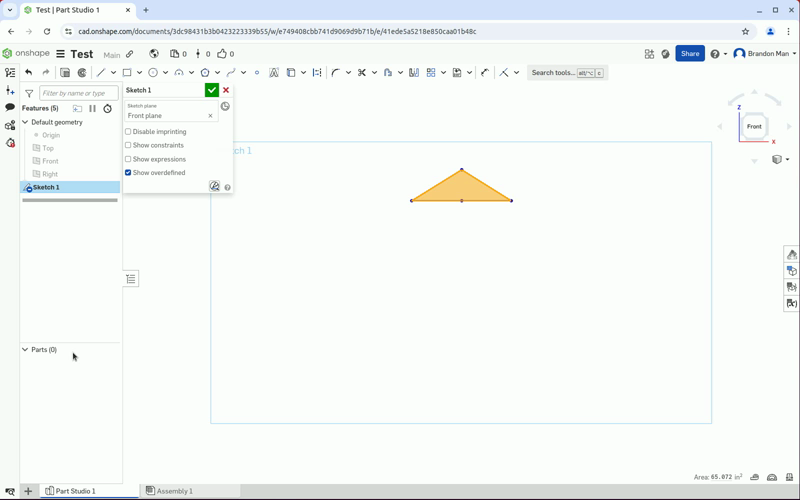
key(shift+e)
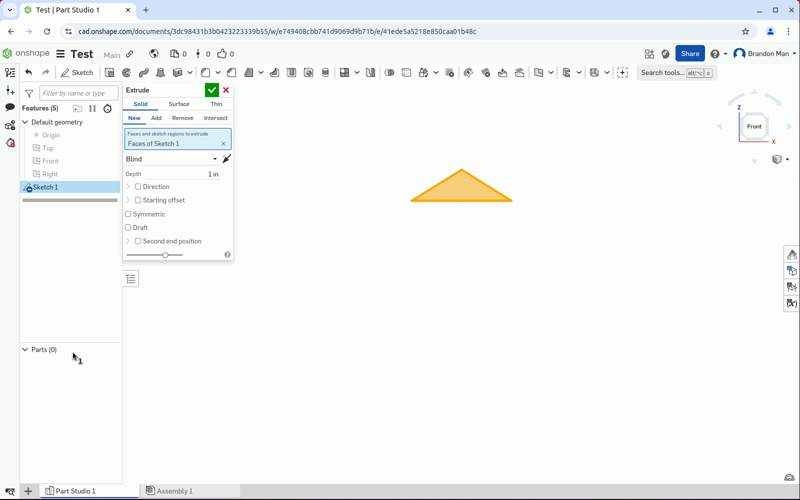
mouse_move(143, 106)
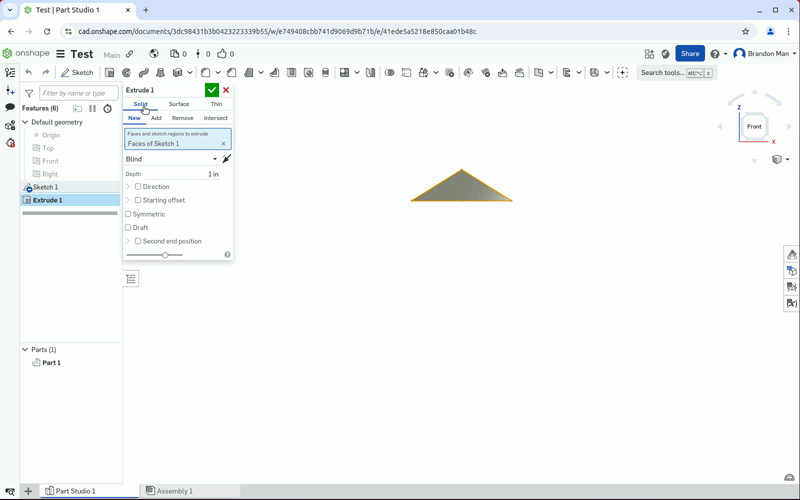
click(143, 106)
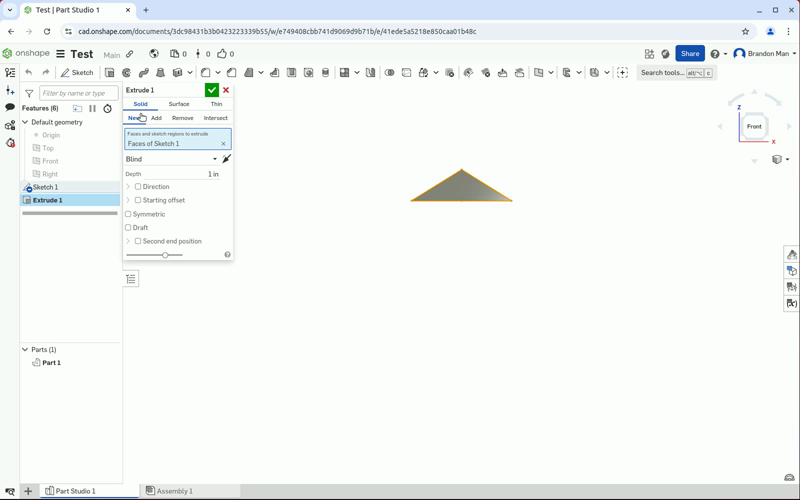
mouse_move(137, 120)
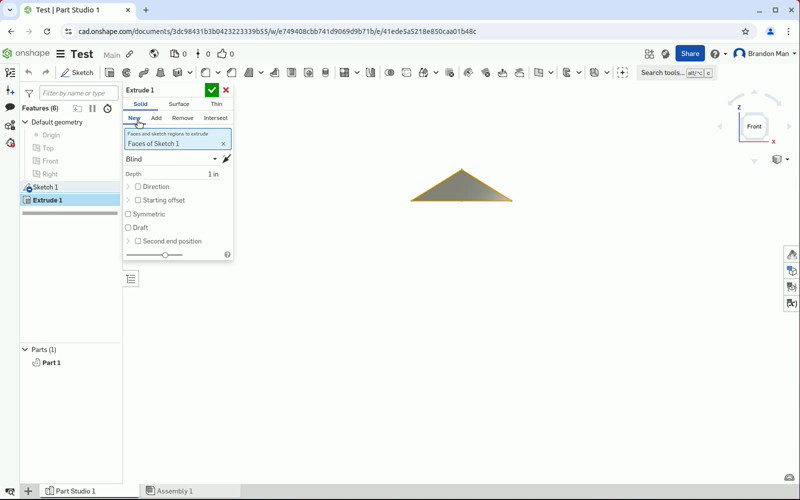
click(137, 120)
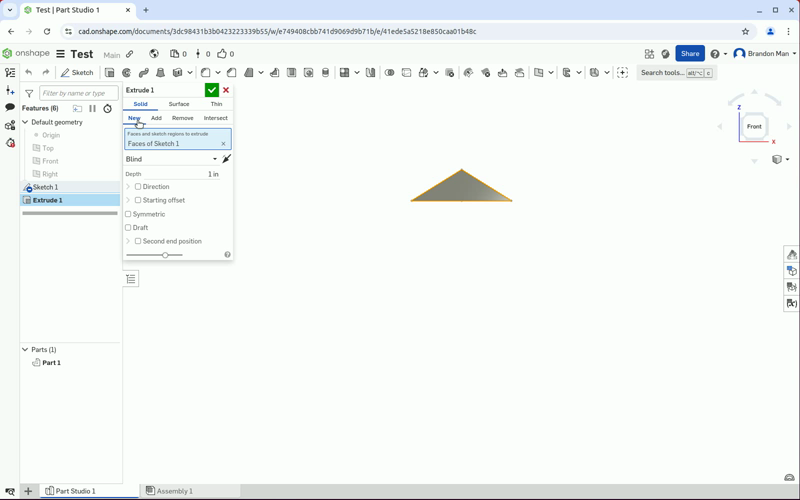
key(tab, 4)
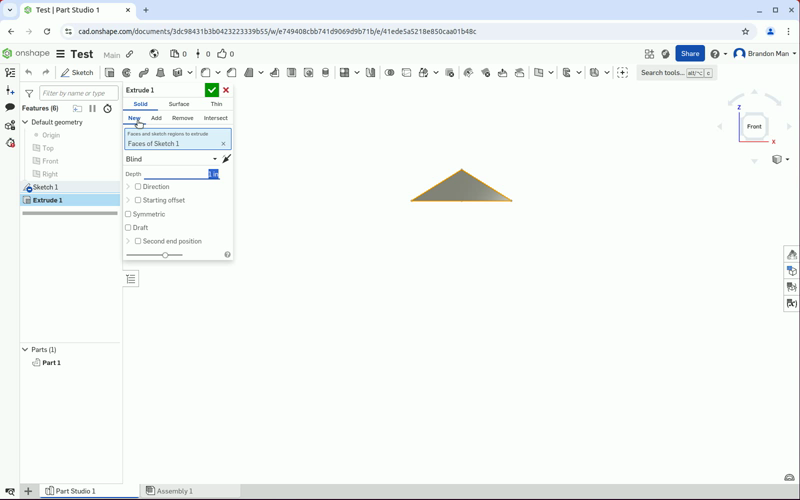
text(-7.943)
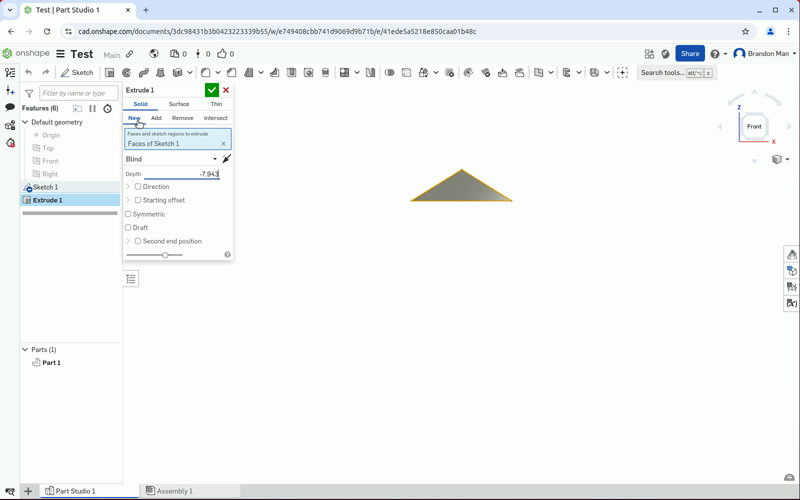
key(enter)
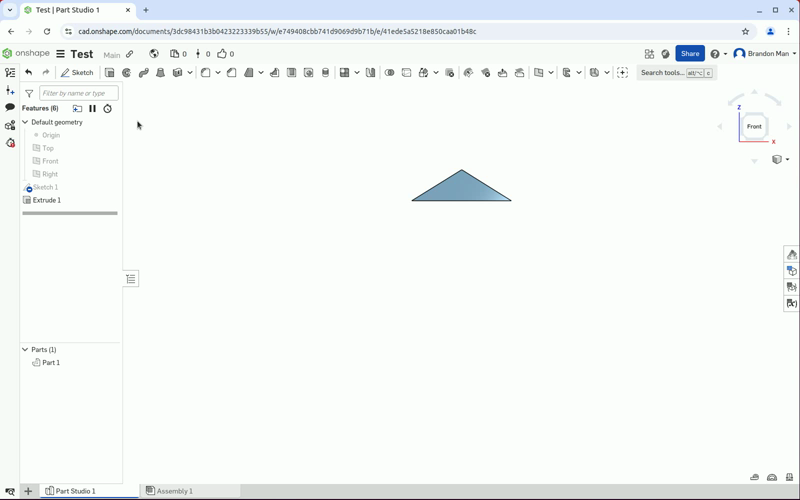
key(shift+h)
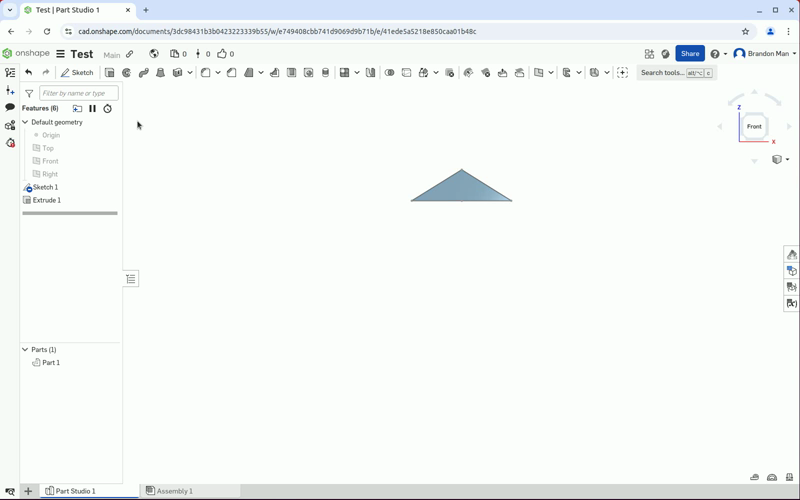
key(shift+h)
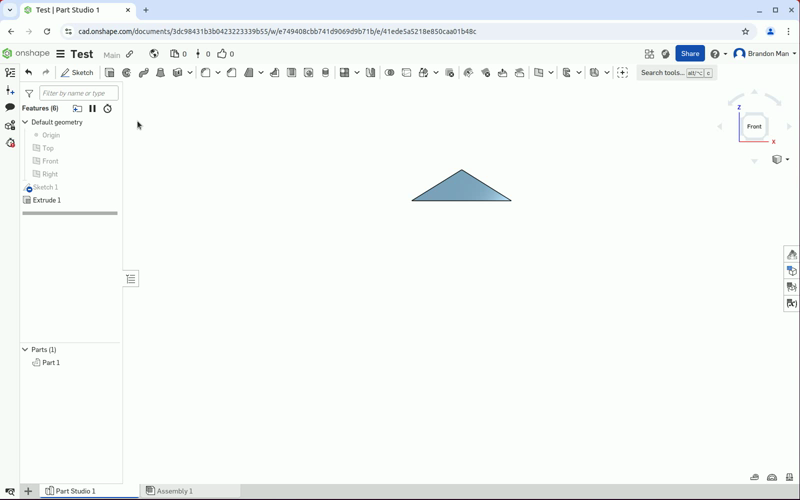
mouse_move(73, 189)
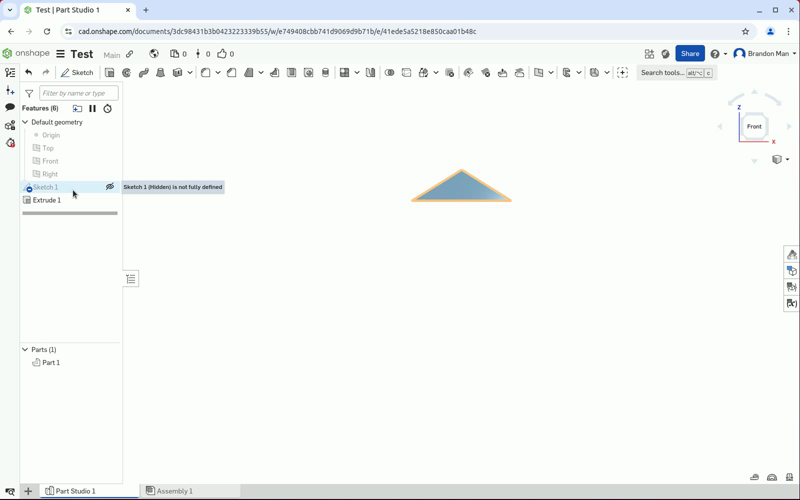
click(73, 189)
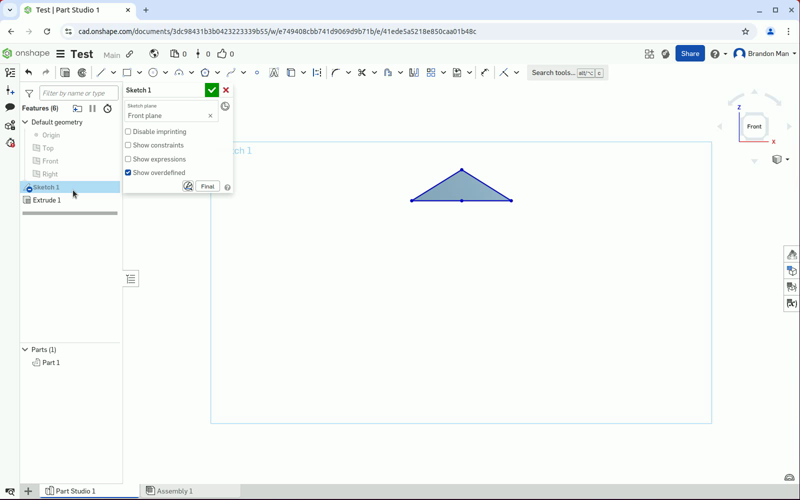
mouse_move(229, 92)
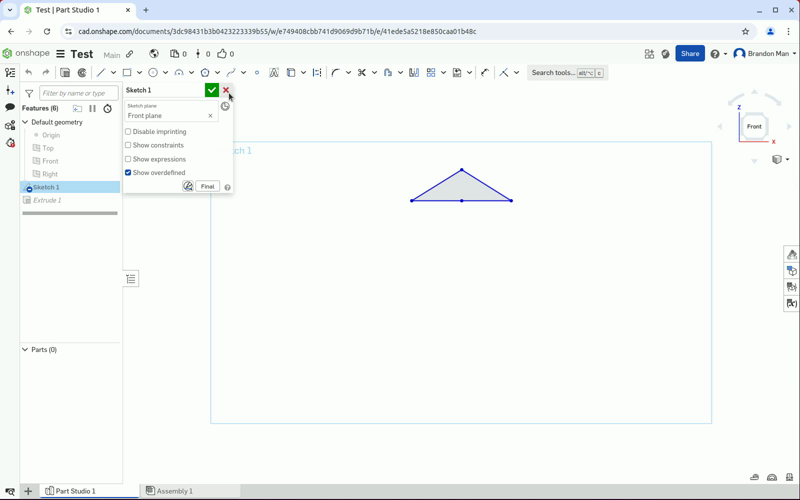
click(229, 92)
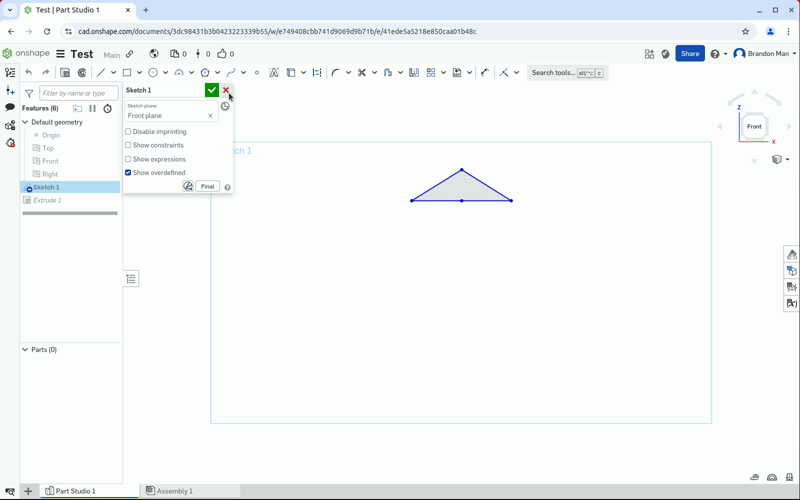
key(shift+s)
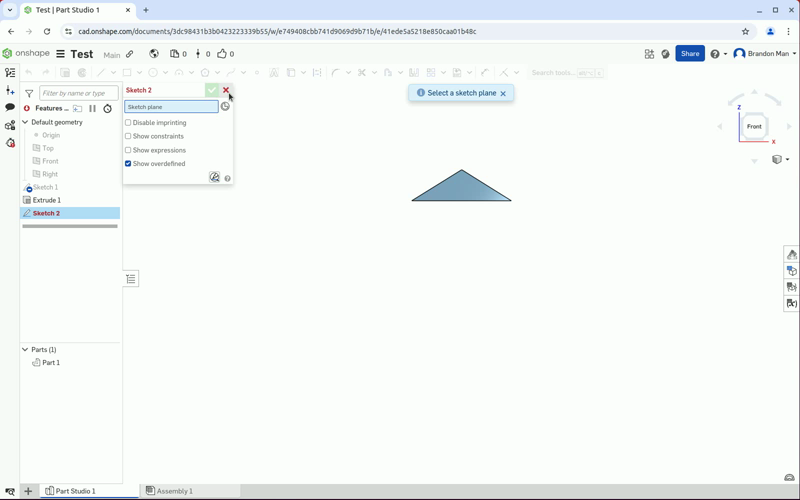
mouse_move(73, 163)
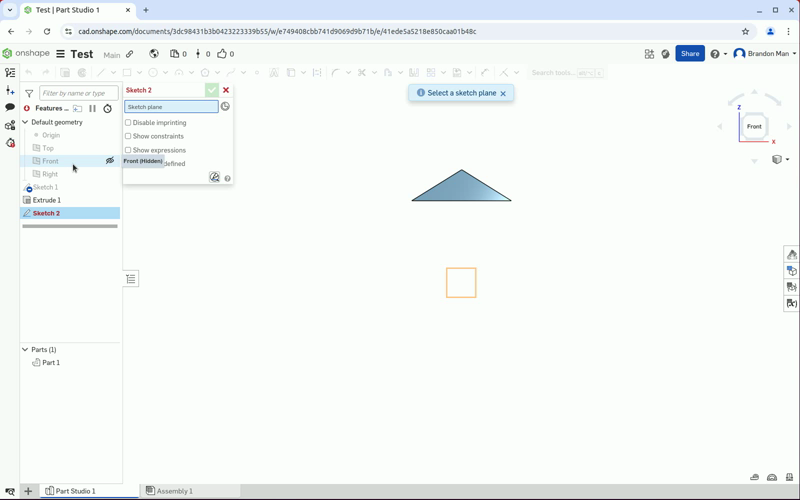
click(73, 163)
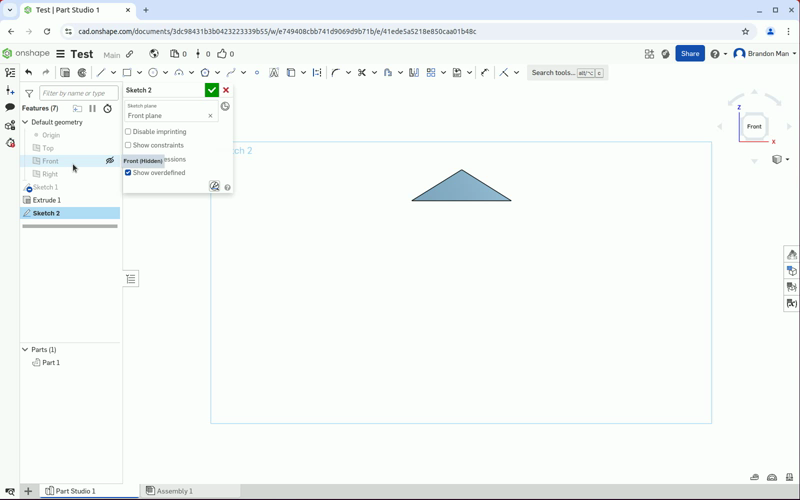
mouse_move(73, 352)
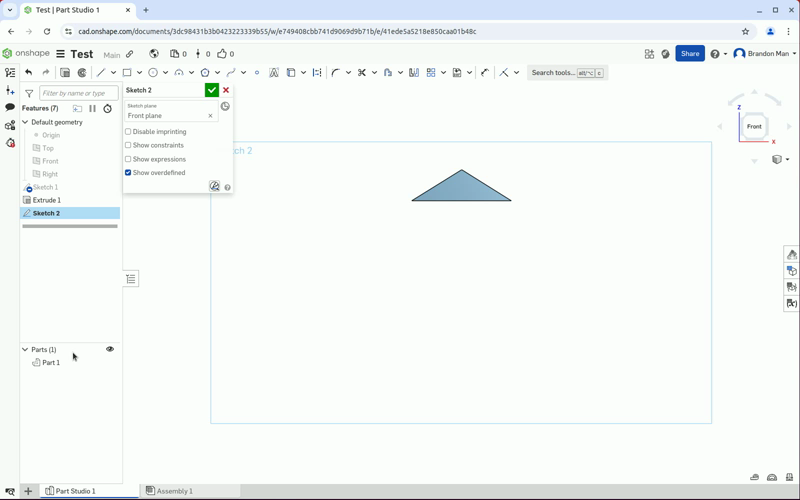
key(y)
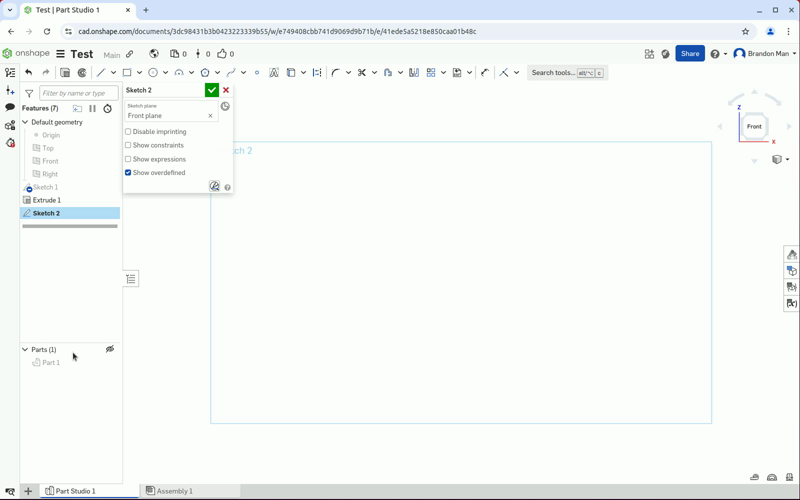
key(l)
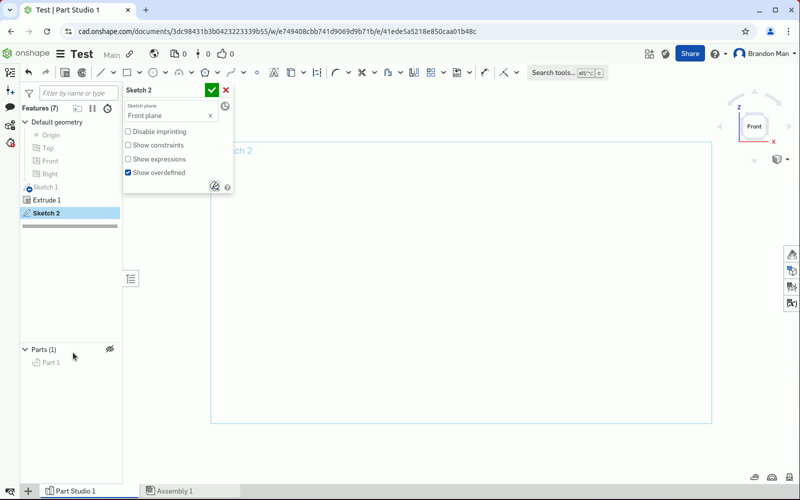
key_down(shift)
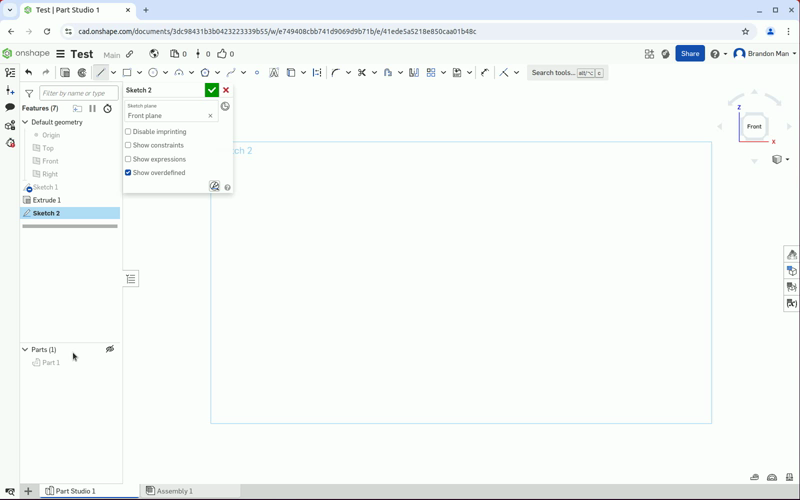
mouse_move(411, 365)
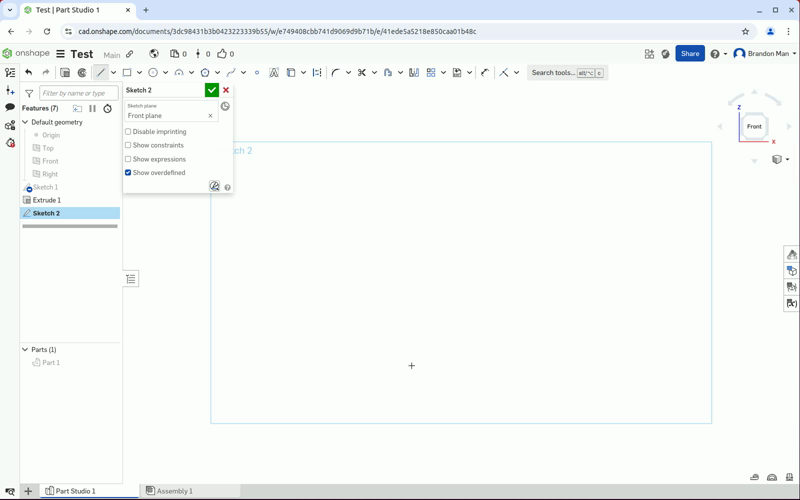
click(411, 365)
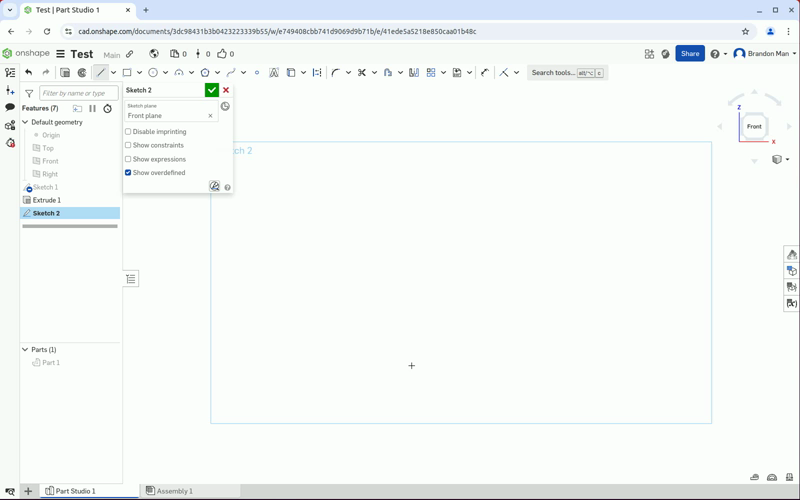
key_up(shift)
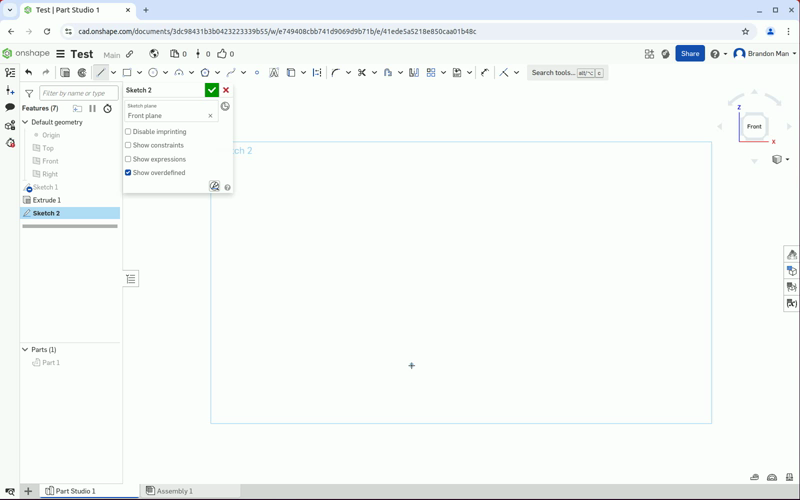
key_down(shift)
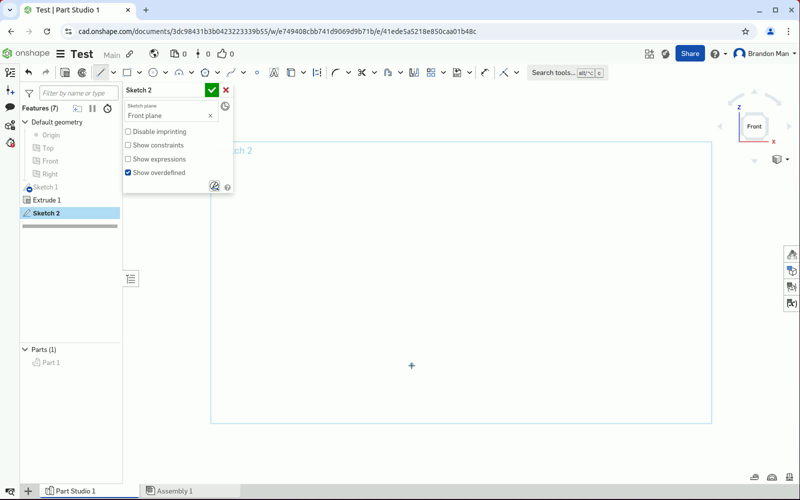
mouse_move(510, 365)
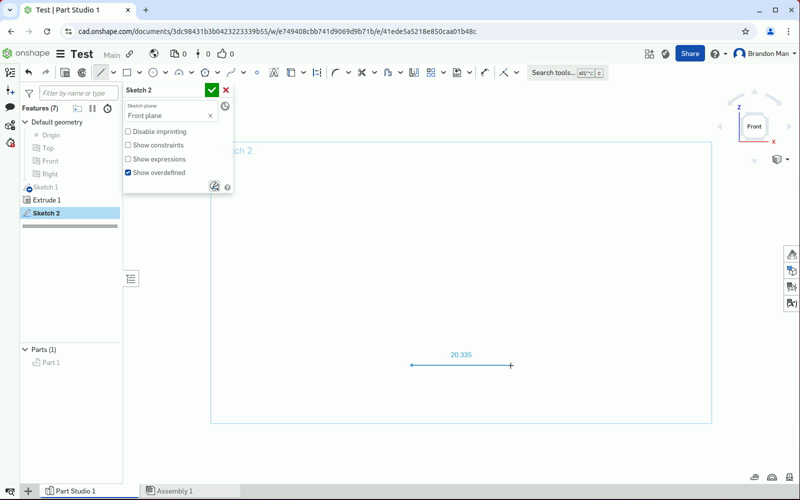
click(510, 365)
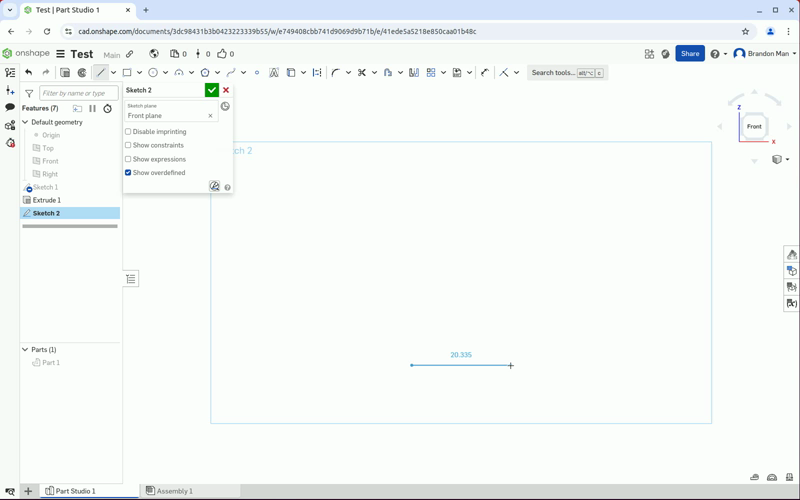
key_up(shift)
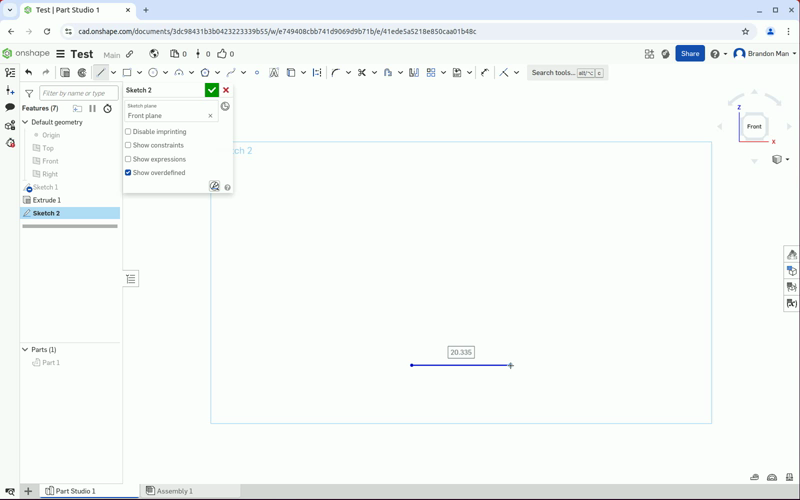
key_down(shift)
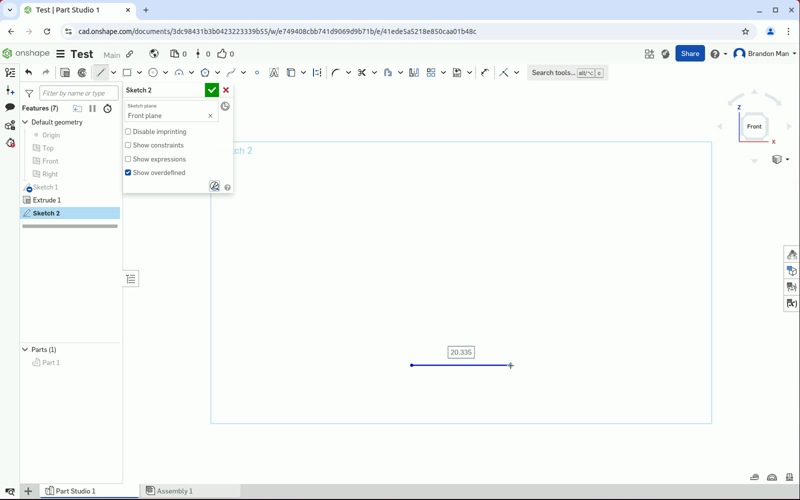
mouse_move(510, 202)
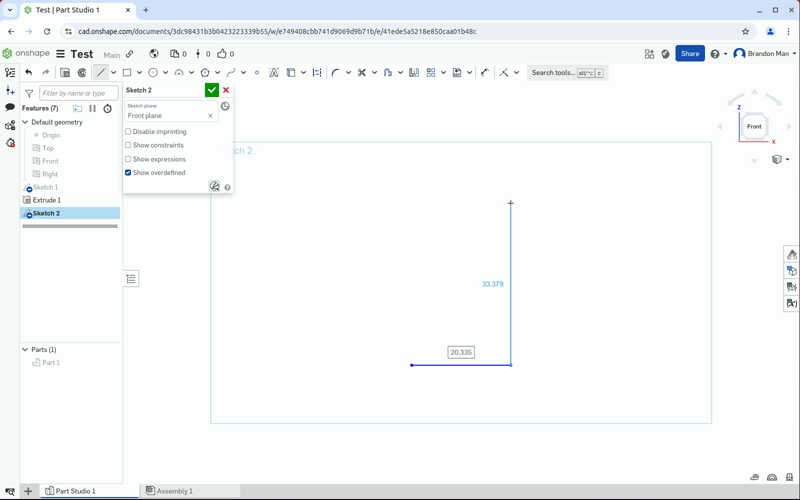
click(510, 202)
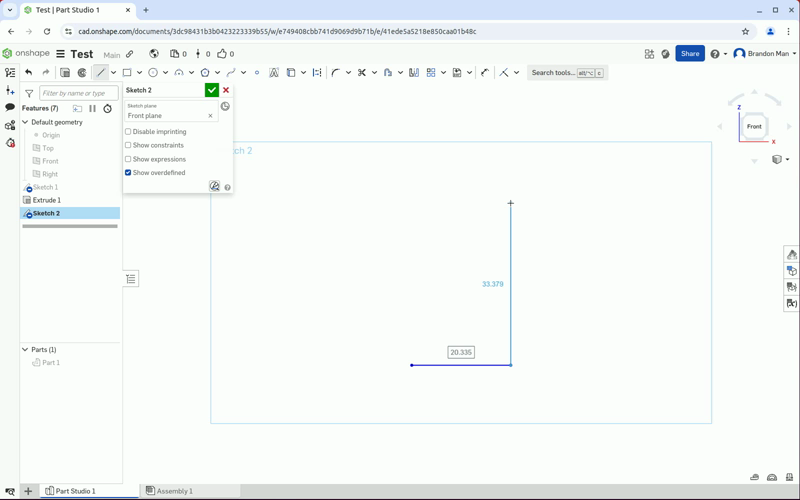
key_up(shift)
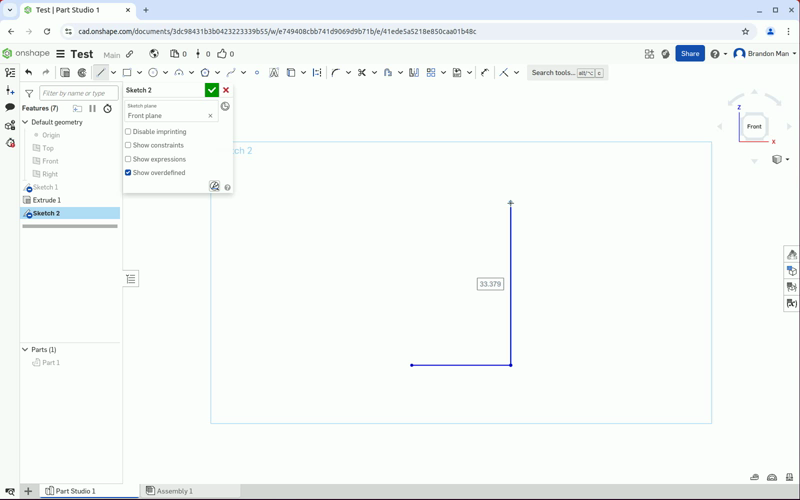
key_down(shift)
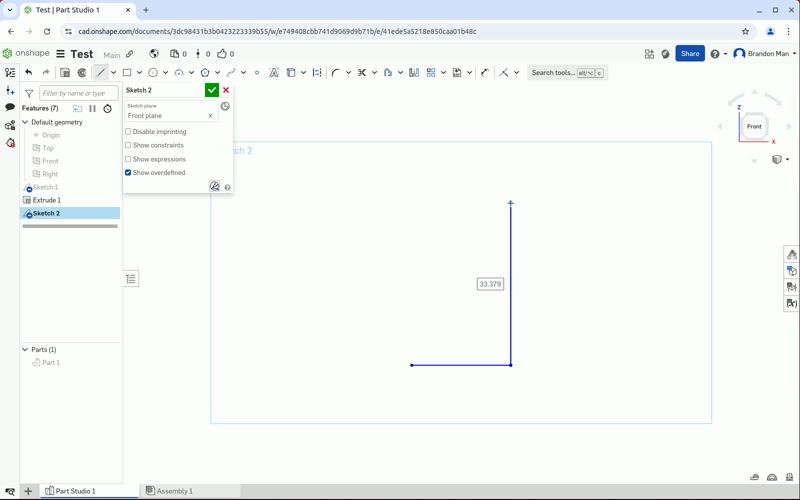
mouse_move(540, 202)
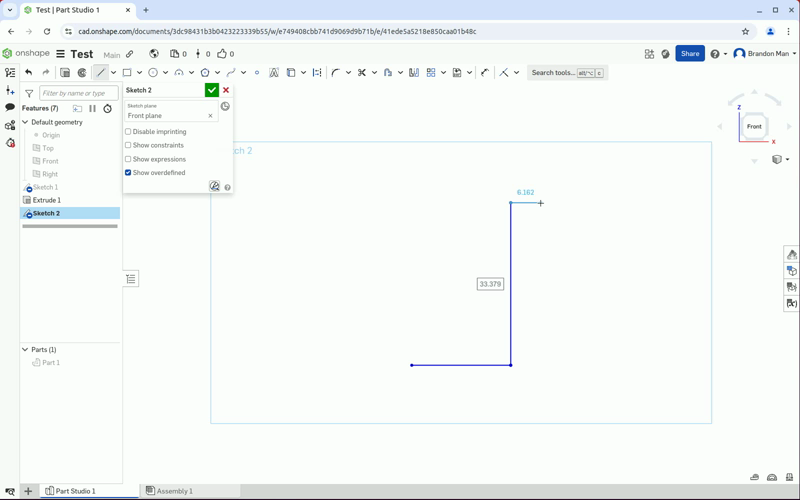
mouse_move(461, 202)
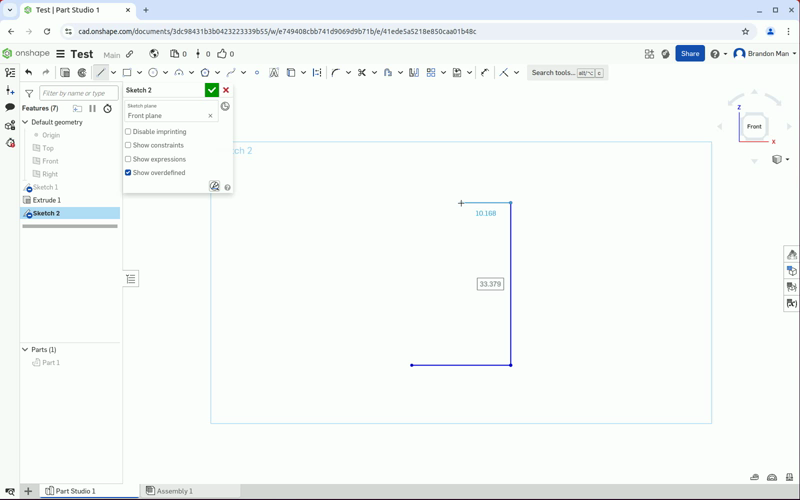
click(461, 202)
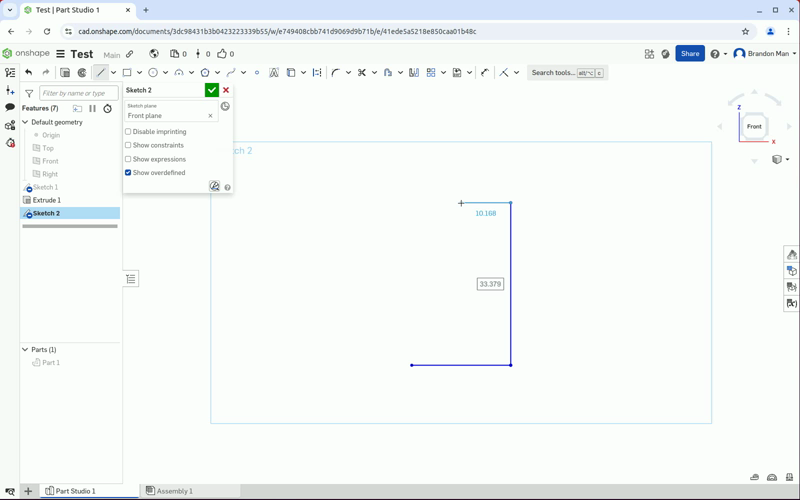
key_up(shift)
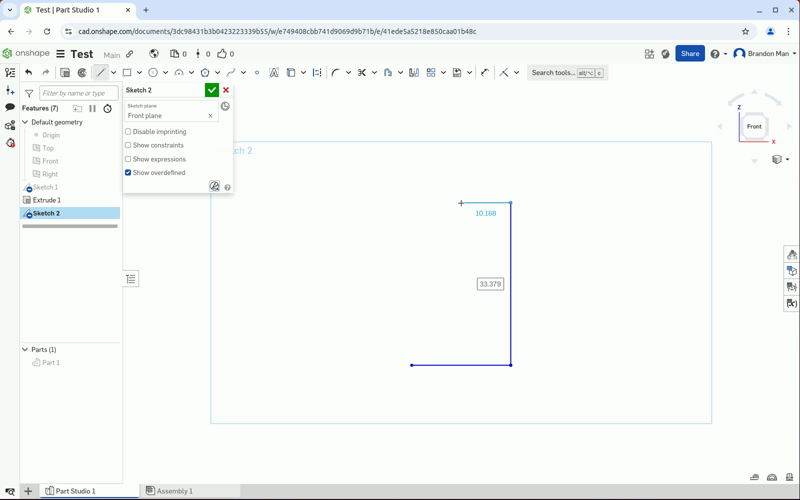
key_down(shift)
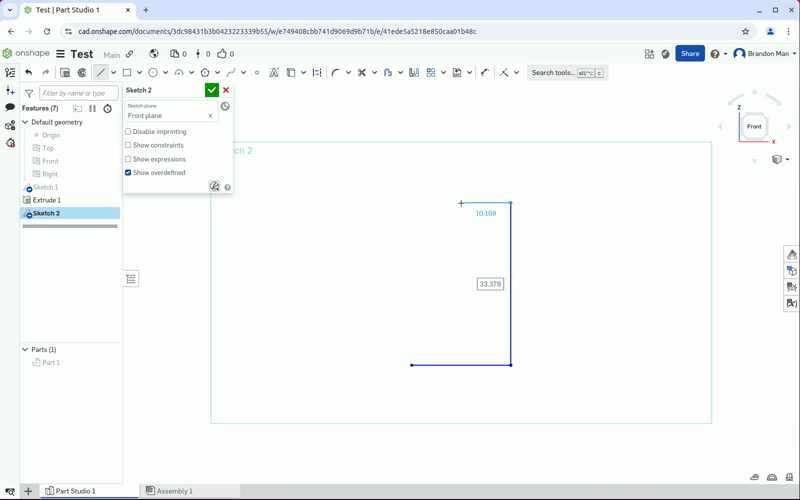
mouse_move(491, 202)
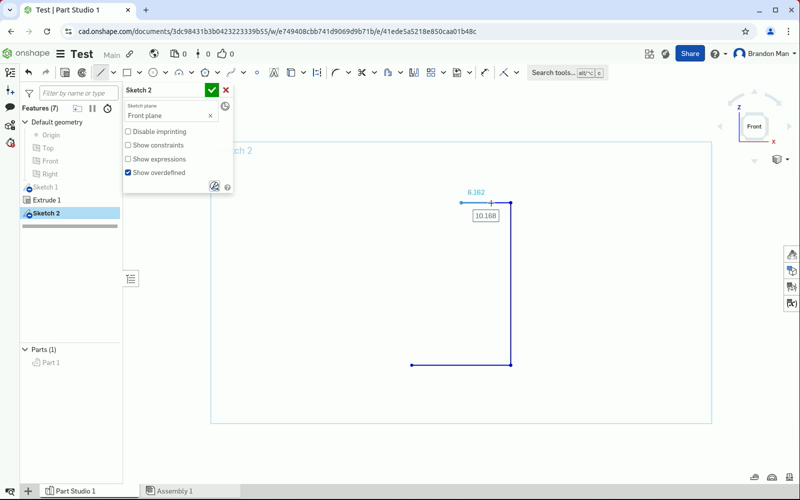
mouse_move(411, 202)
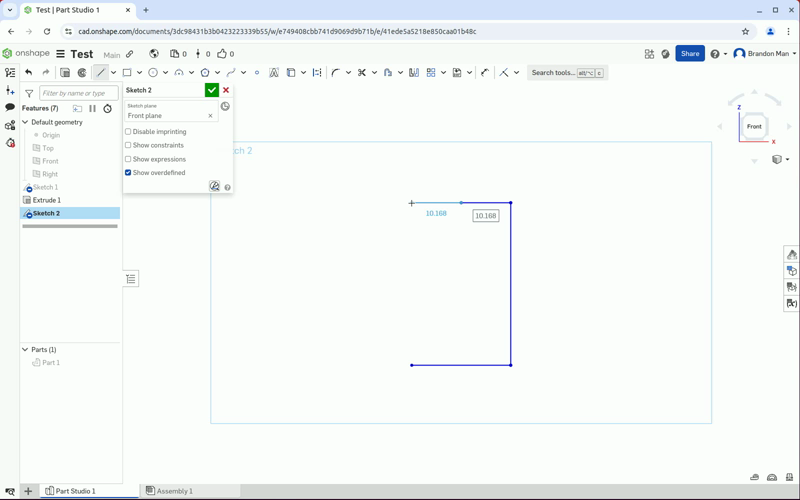
click(411, 202)
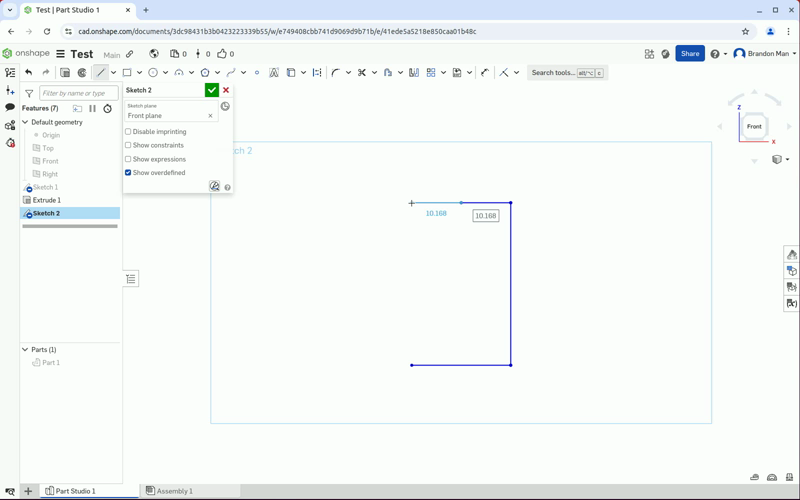
key_up(shift)
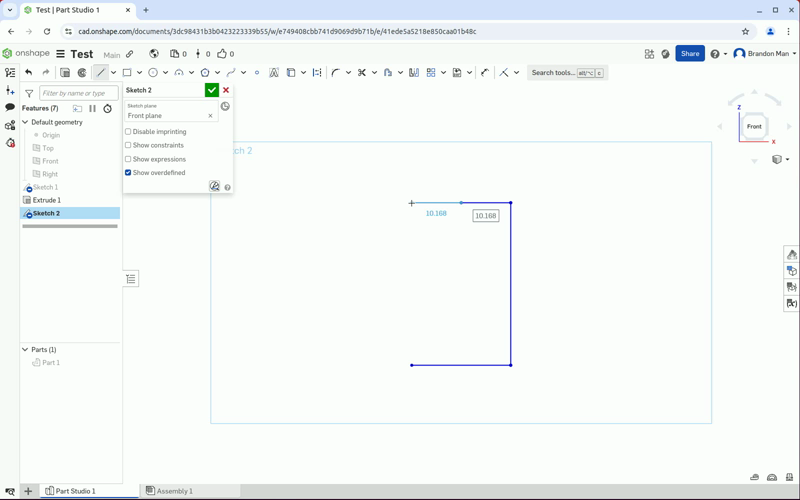
key_down(shift)
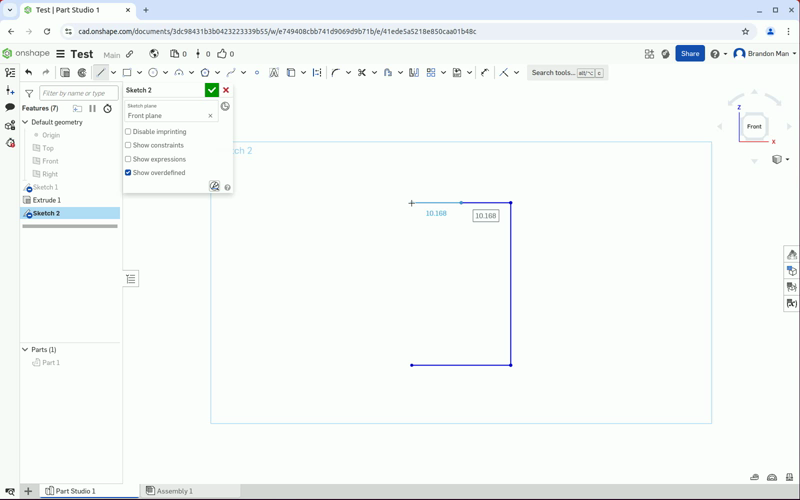
mouse_move(411, 365)
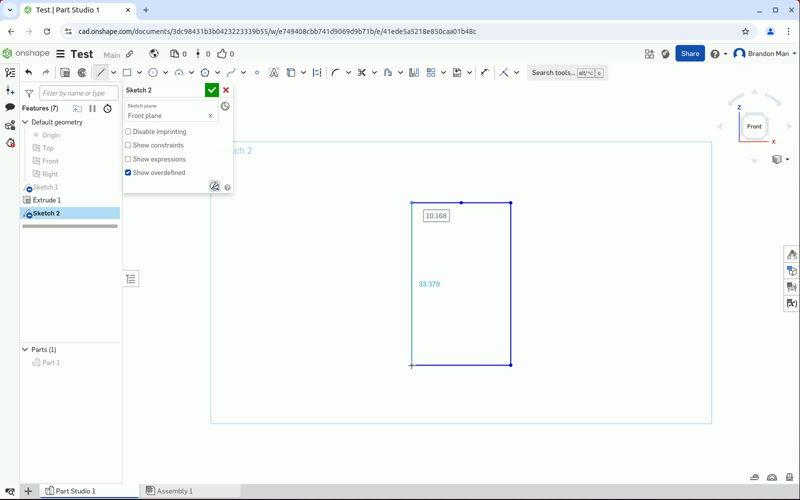
key_up(shift)
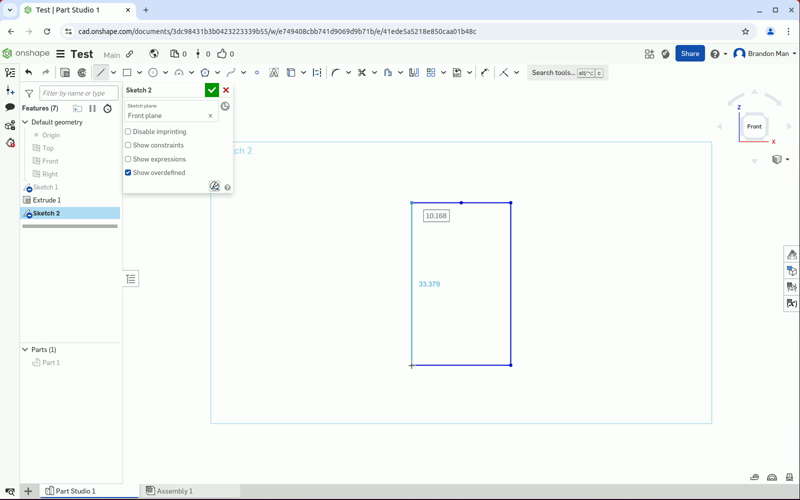
click(411, 365)
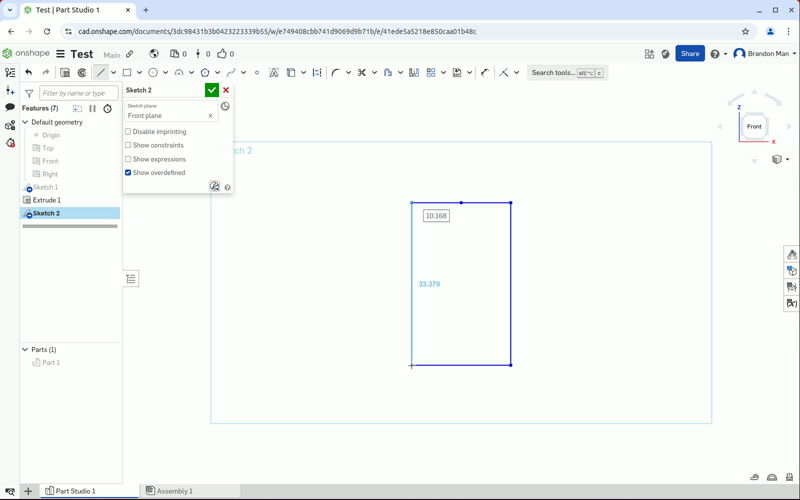
key(esc)
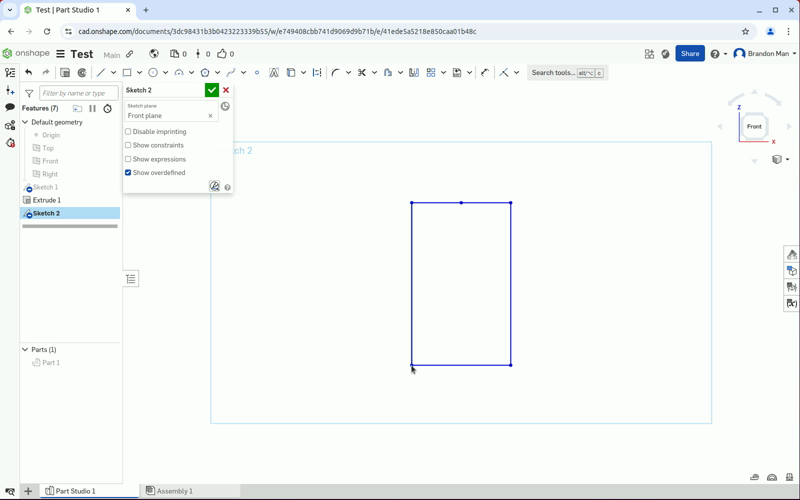
mouse_move(469, 249)
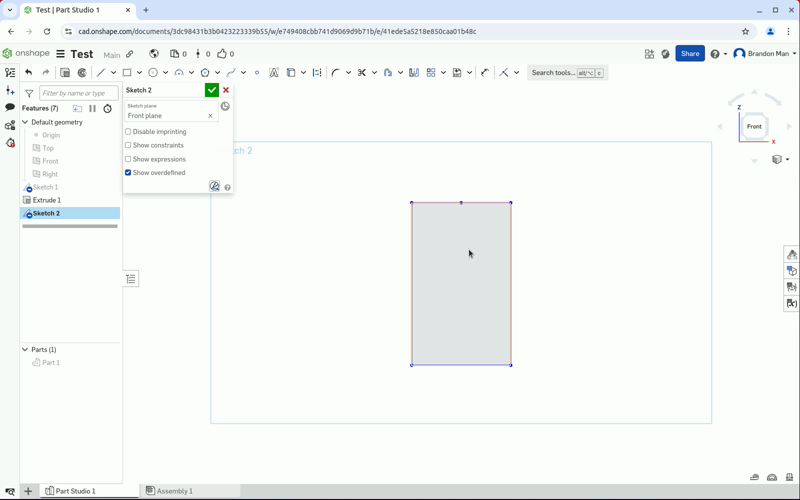
click(469, 249)
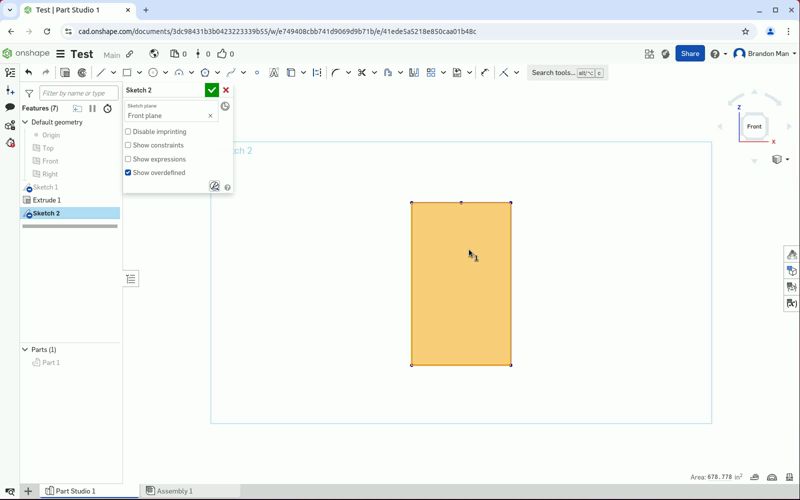
mouse_move(73, 352)
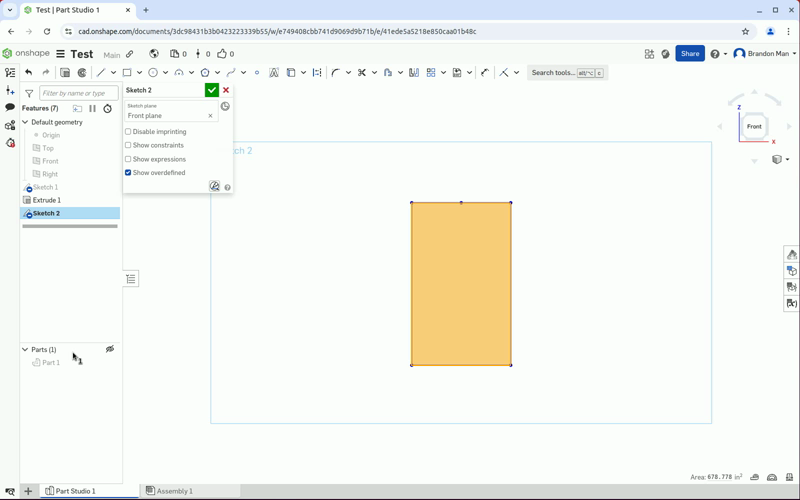
key(shift+y)
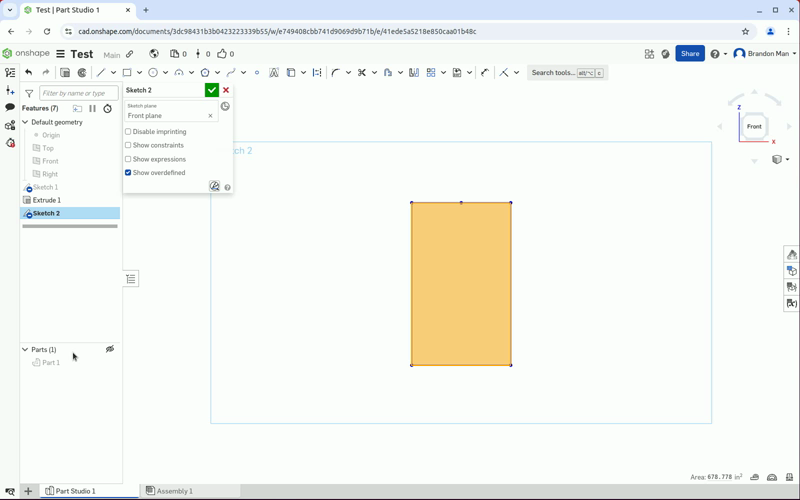
key(shift+e)
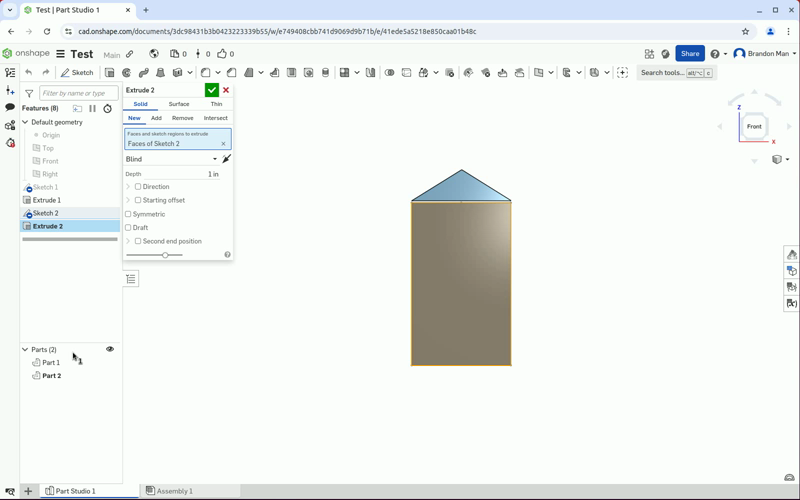
mouse_move(143, 106)
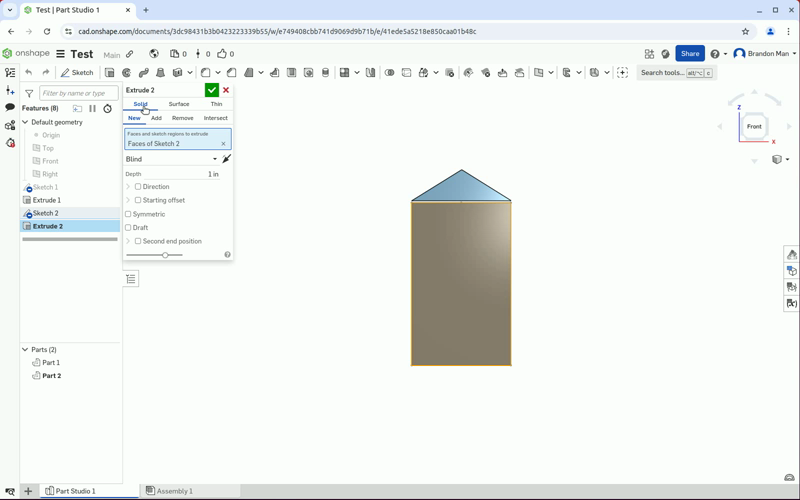
click(143, 106)
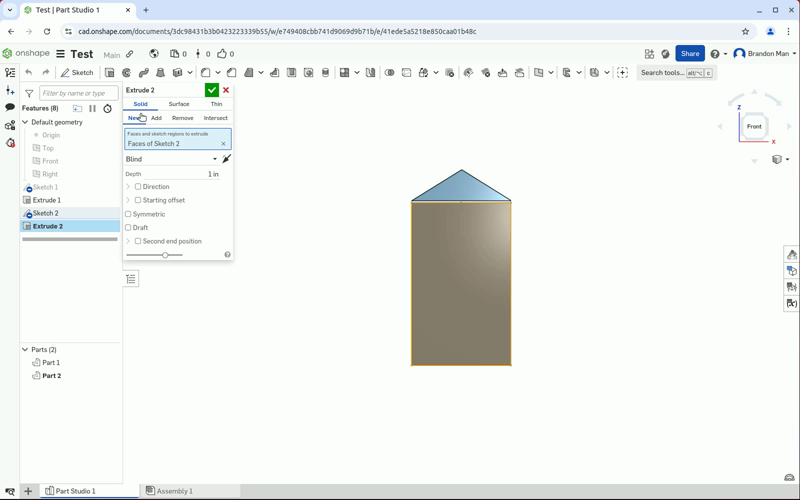
mouse_move(137, 120)
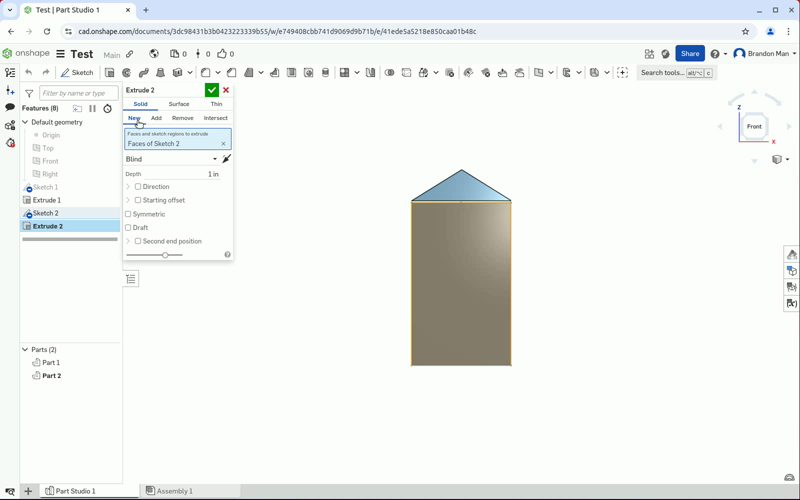
click(137, 120)
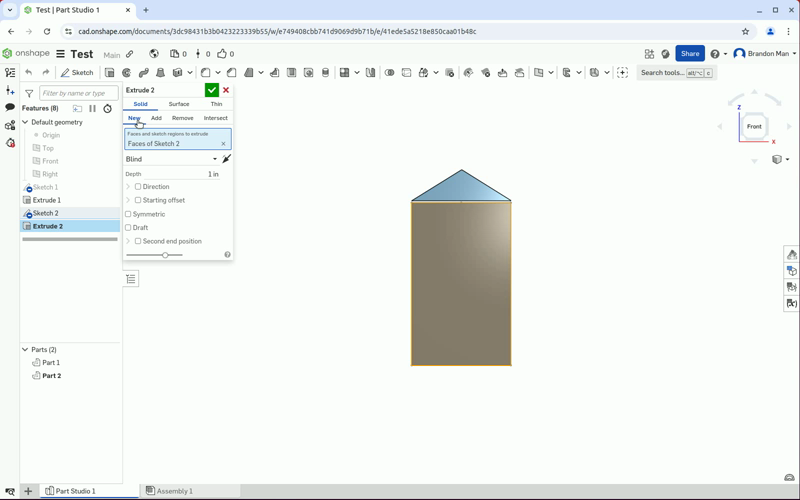
key(tab, 4)
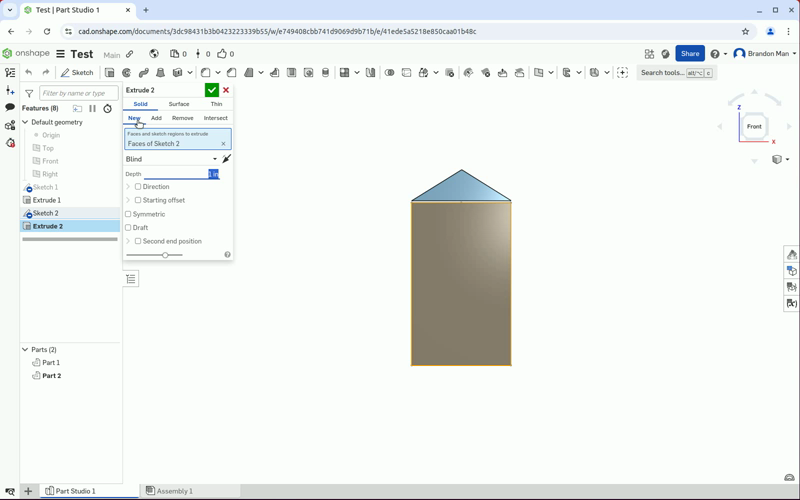
text(-7.943)
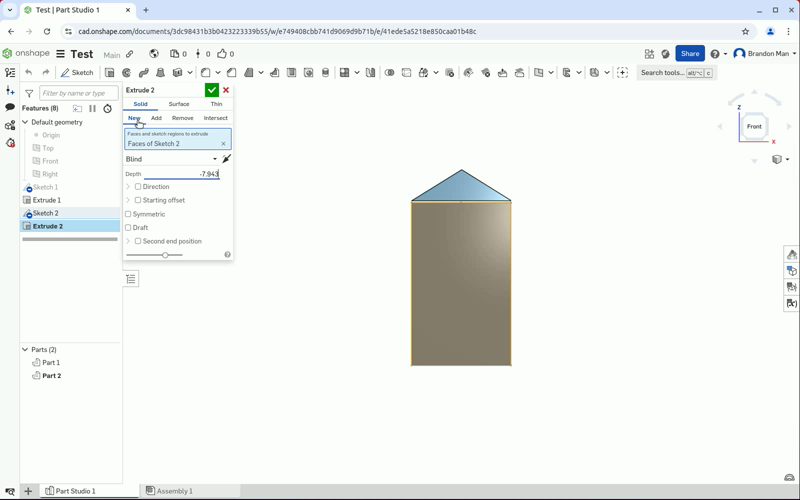
key(enter)
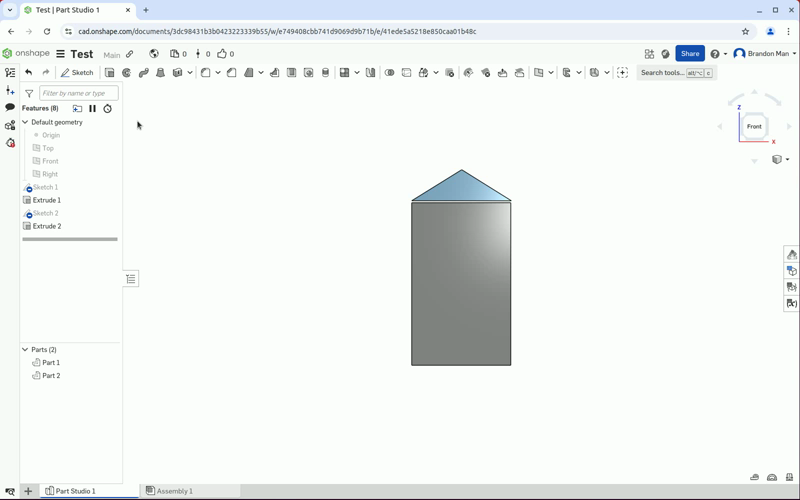
key(shift+h)
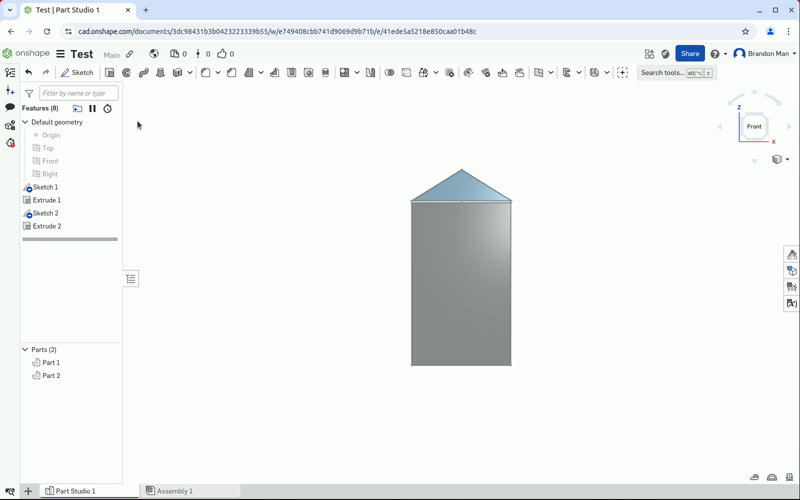
key(shift+h)
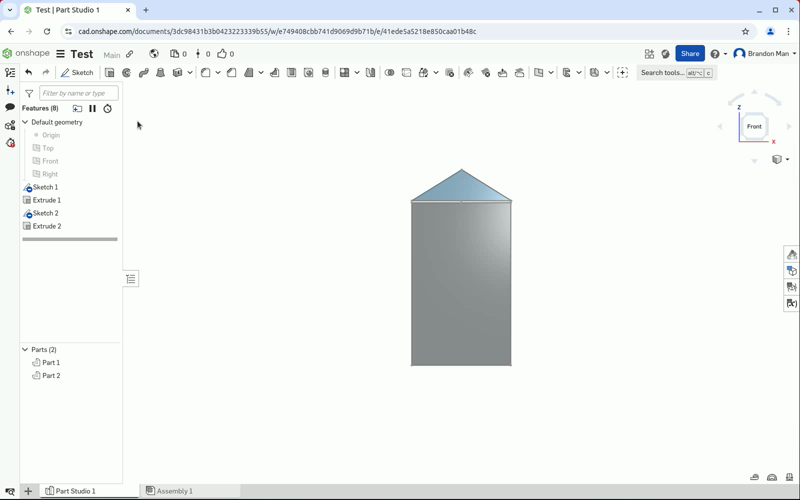
key(shift+7)
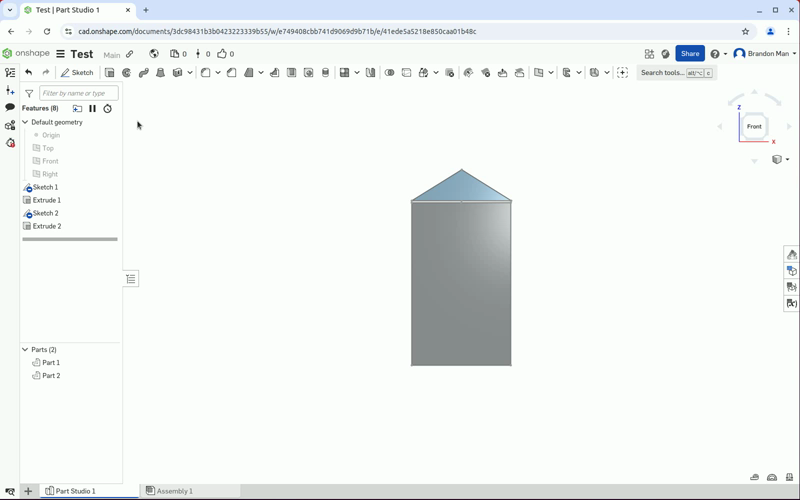
key(left, 2)
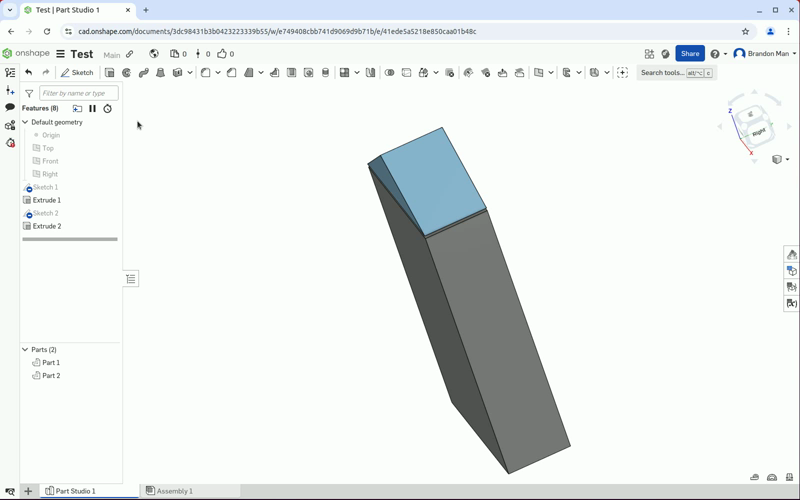
key(down, 2)
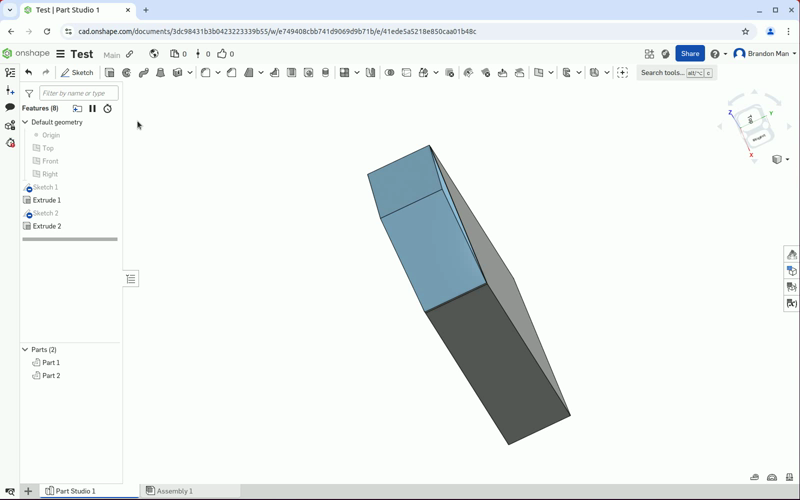
key(up, 2)
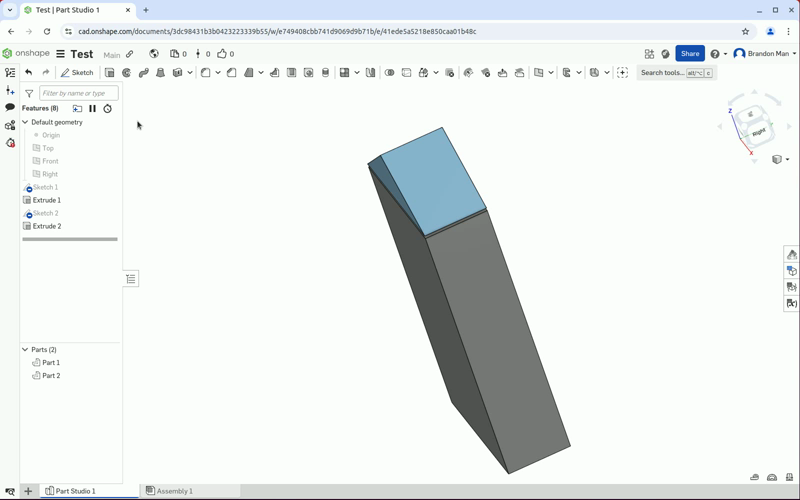
key(right, 2)
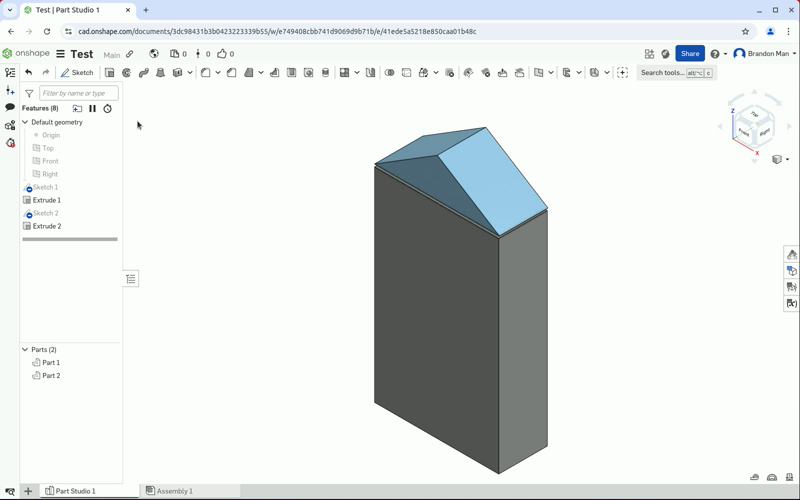
mouse_move(73, 189)
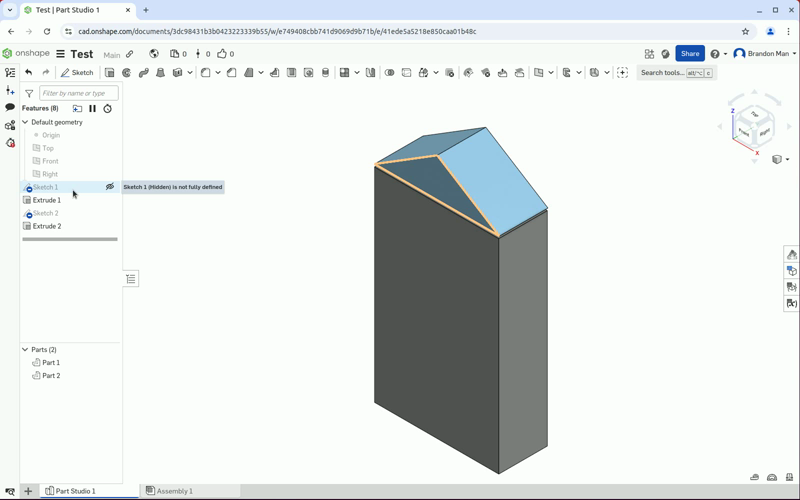
click(73, 189)